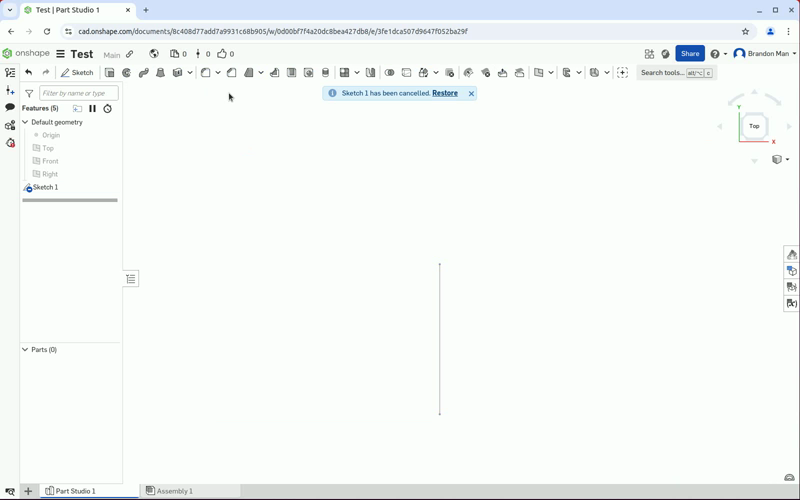
key(shift+h)
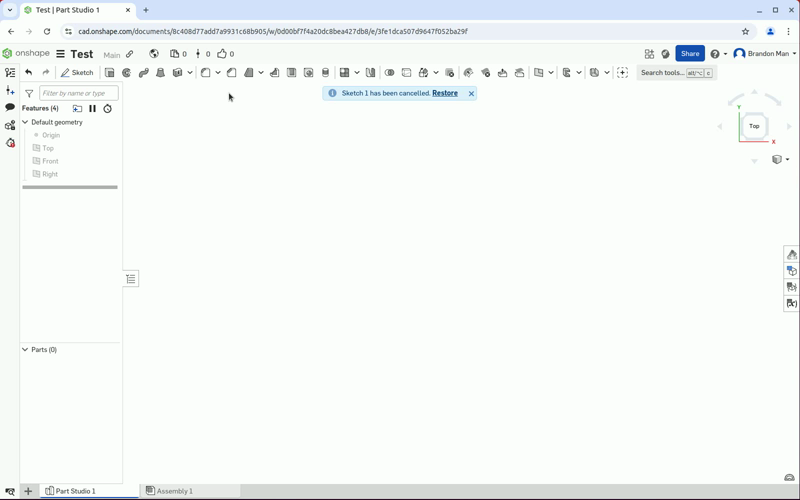
key(shift+s)
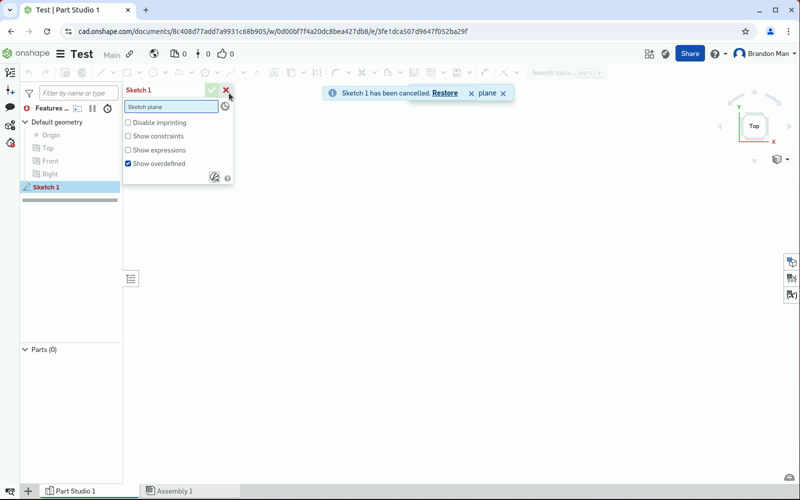
mouse_move(73, 150)
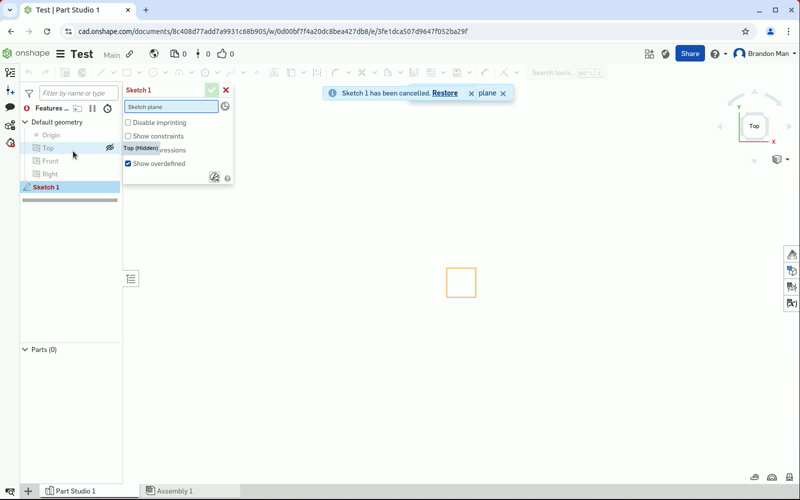
click(73, 150)
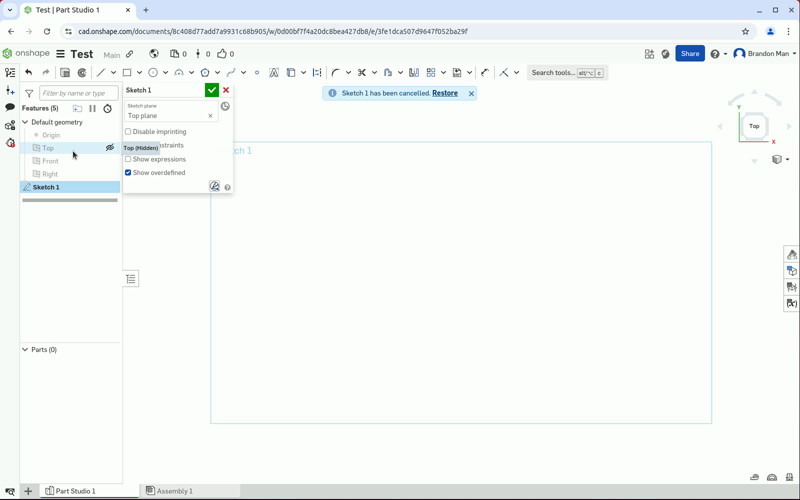
mouse_move(73, 352)
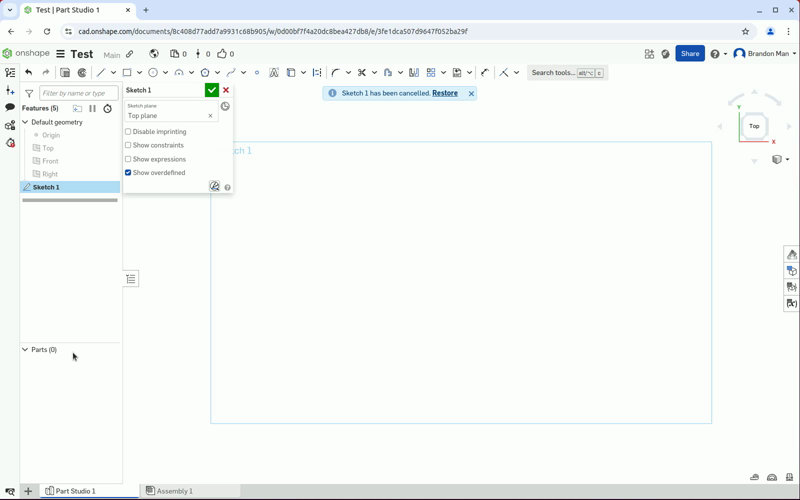
key(y)
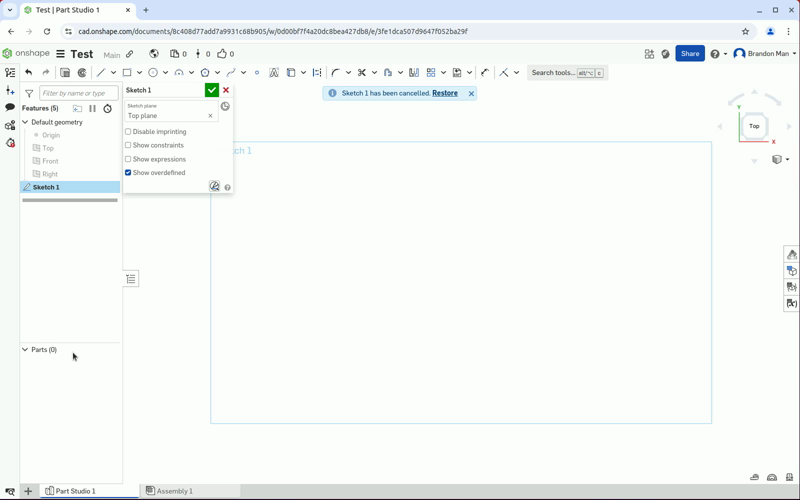
key(l)
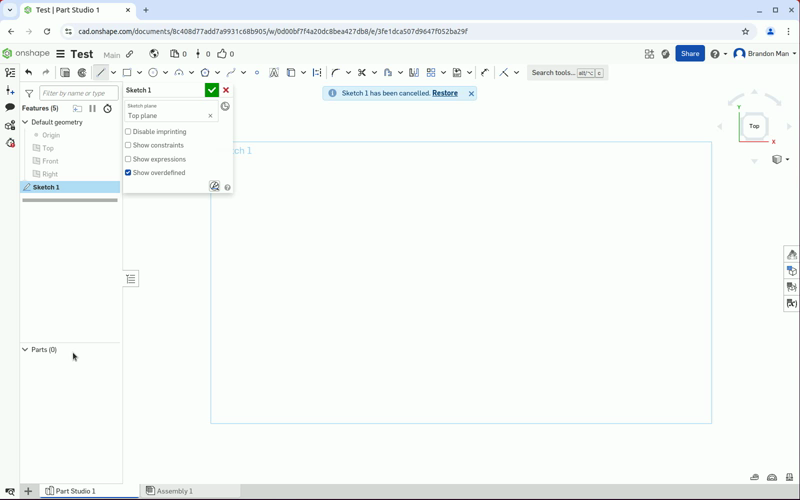
key_down(shift)
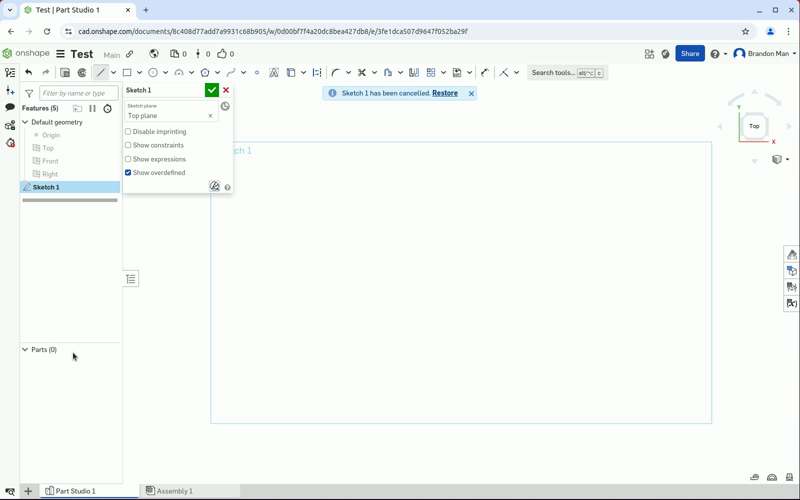
mouse_move(377, 395)
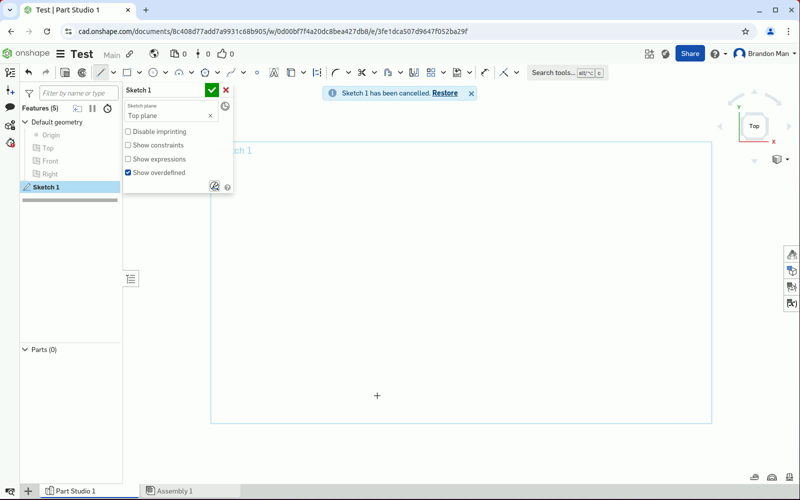
click(377, 395)
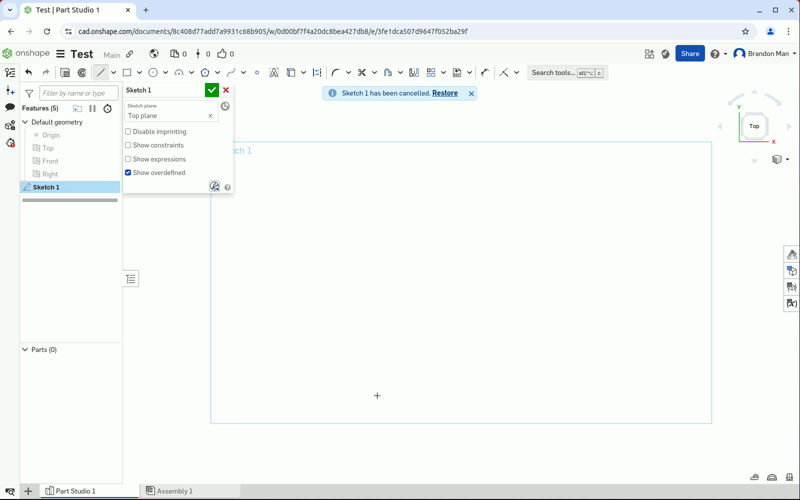
key_up(shift)
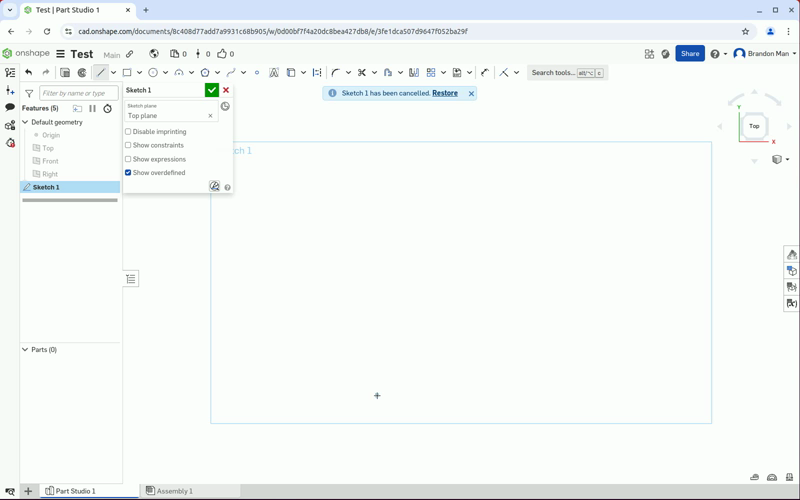
key_down(shift)
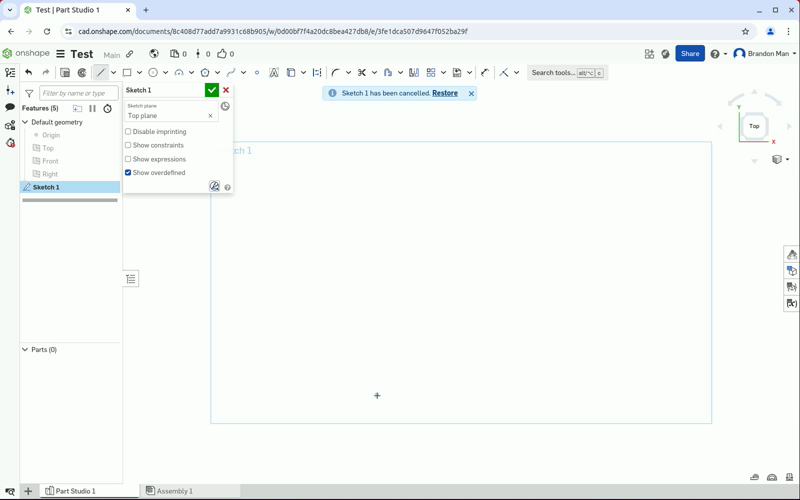
mouse_move(542, 395)
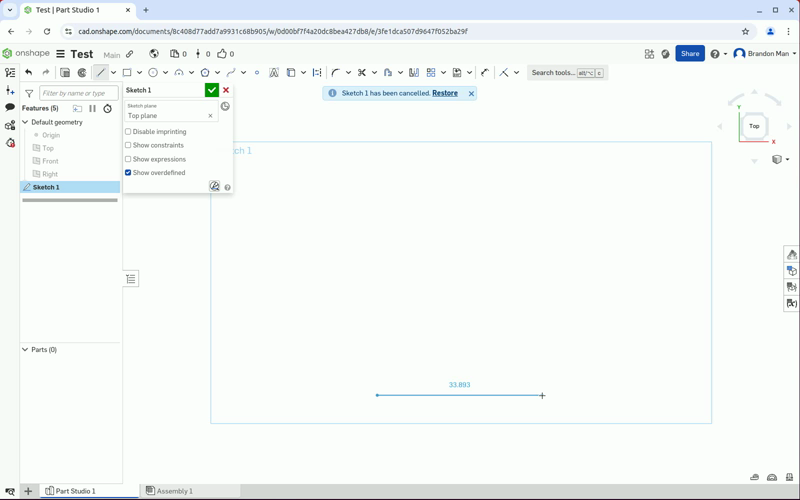
click(542, 395)
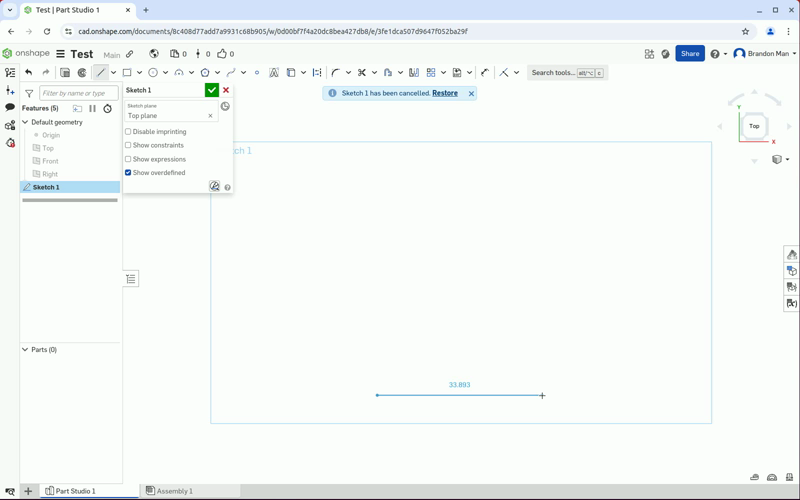
key_up(shift)
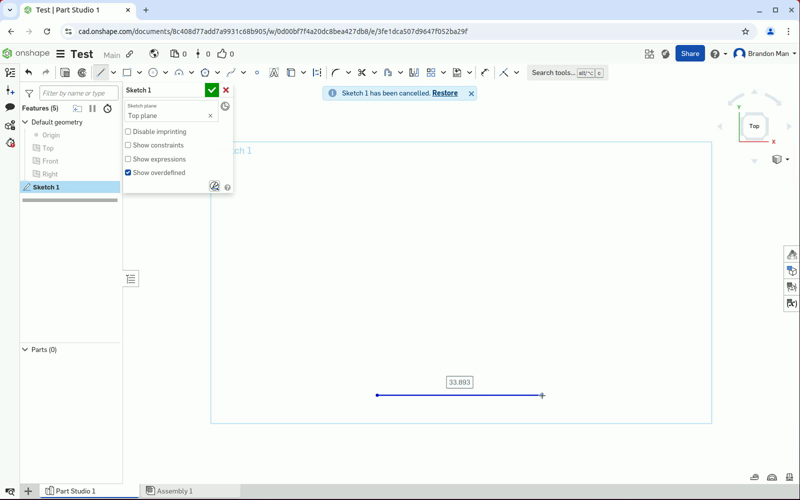
key_down(shift)
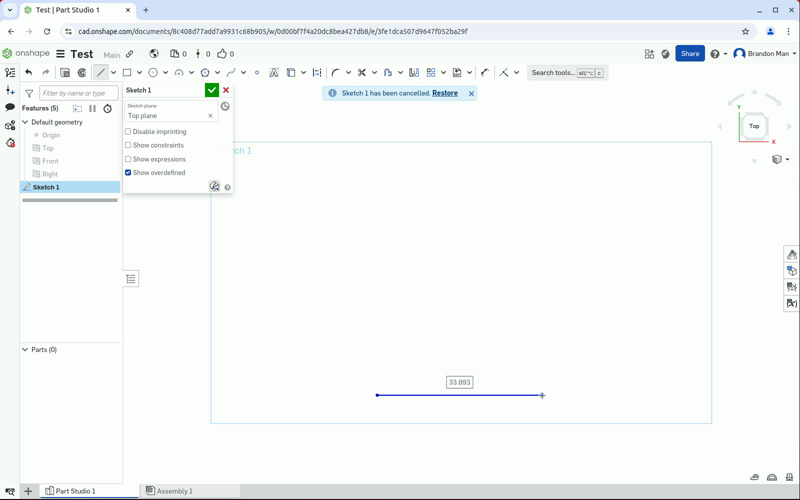
mouse_move(542, 171)
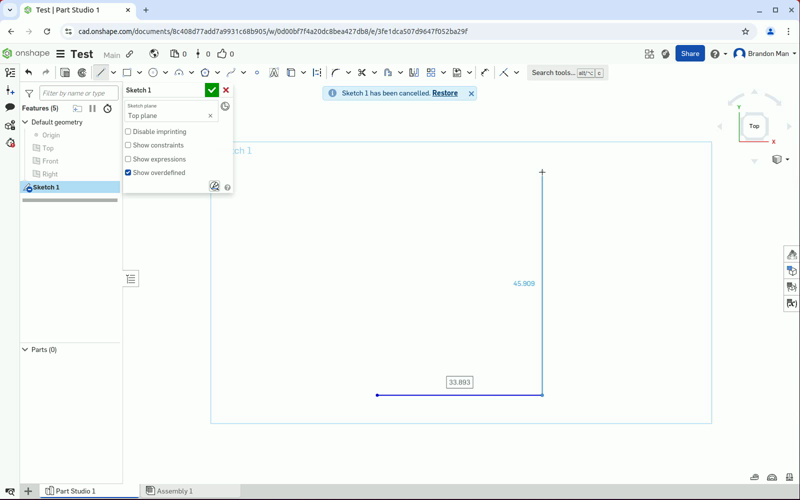
click(542, 171)
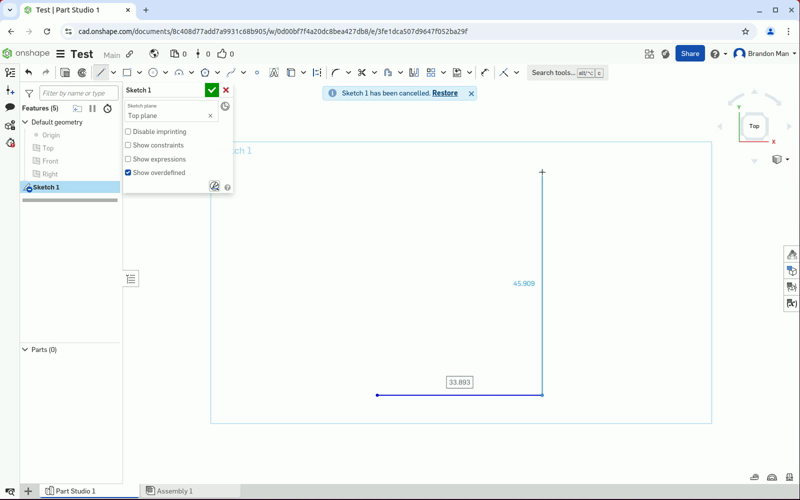
key_up(shift)
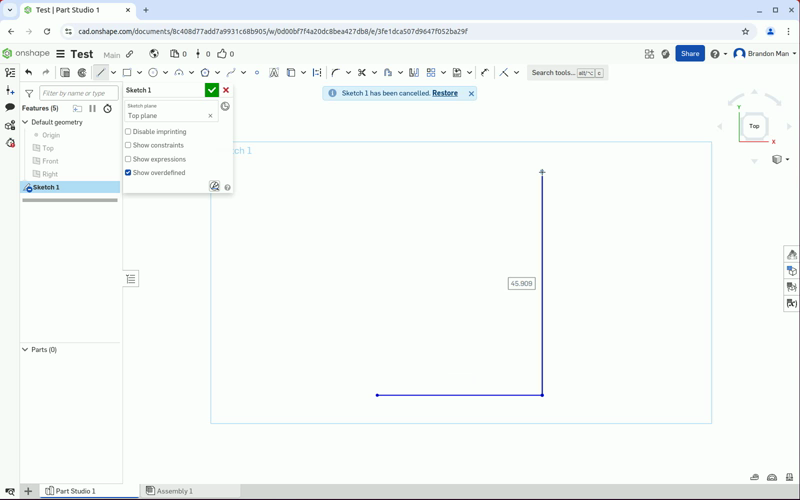
key_down(shift)
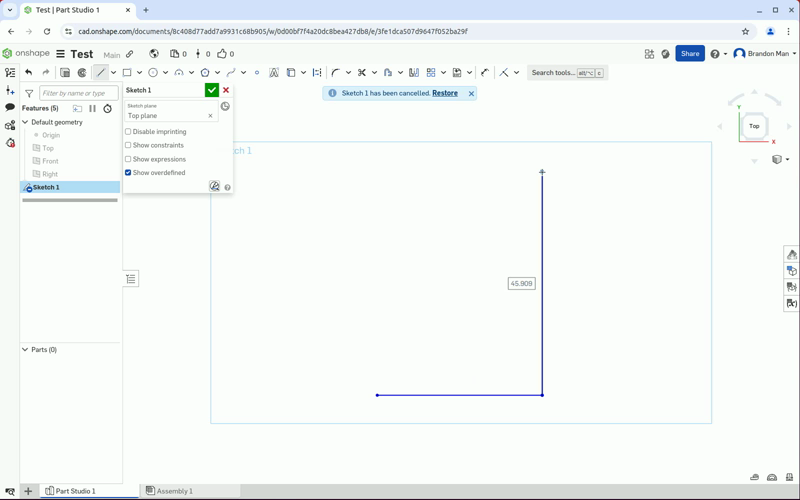
mouse_move(377, 171)
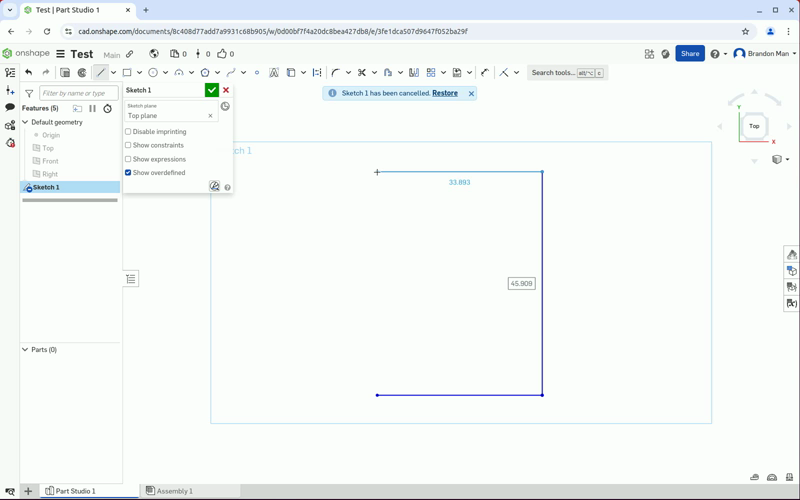
click(377, 171)
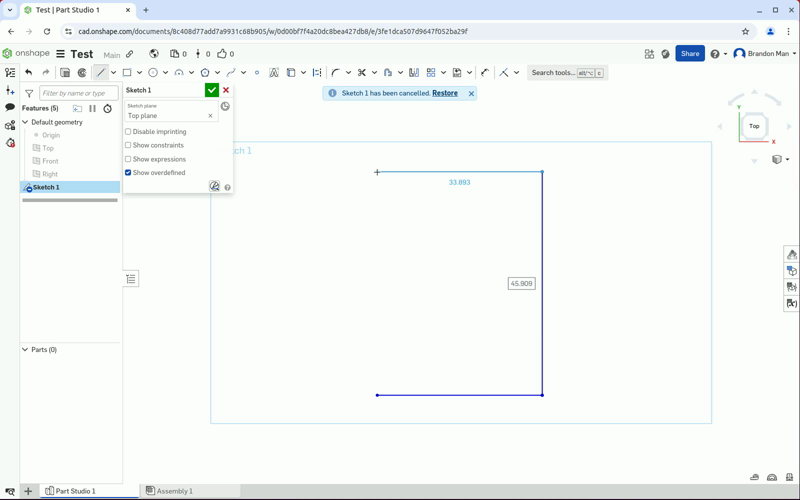
key_up(shift)
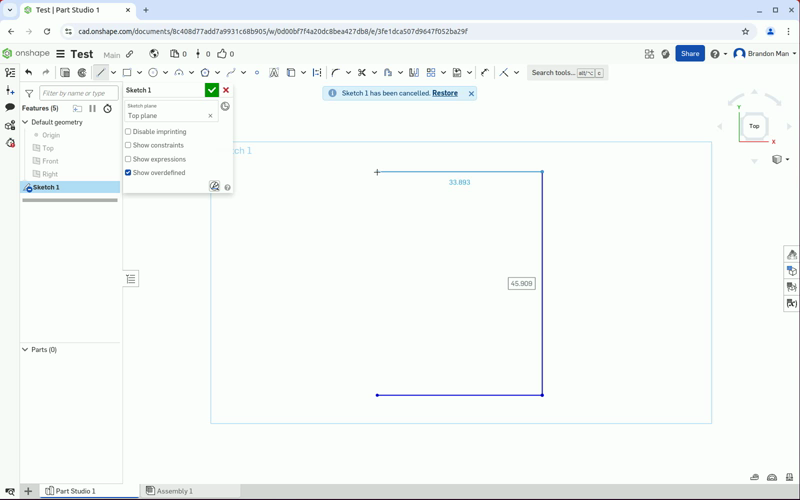
key_down(shift)
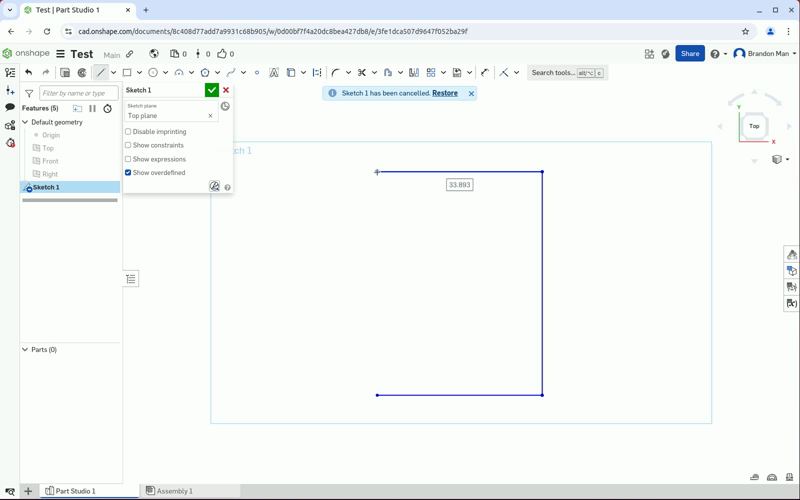
mouse_move(377, 395)
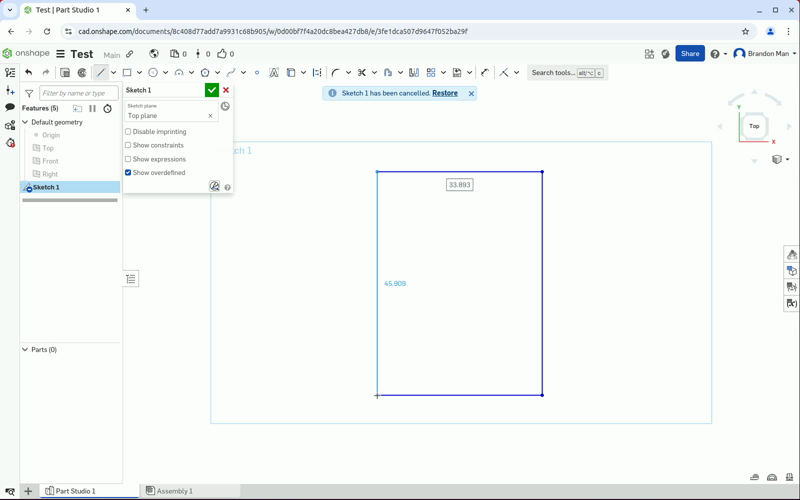
key_up(shift)
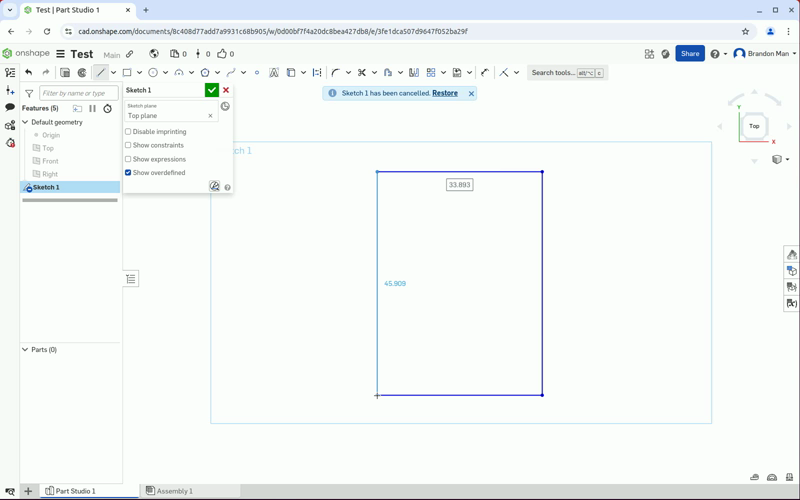
click(377, 395)
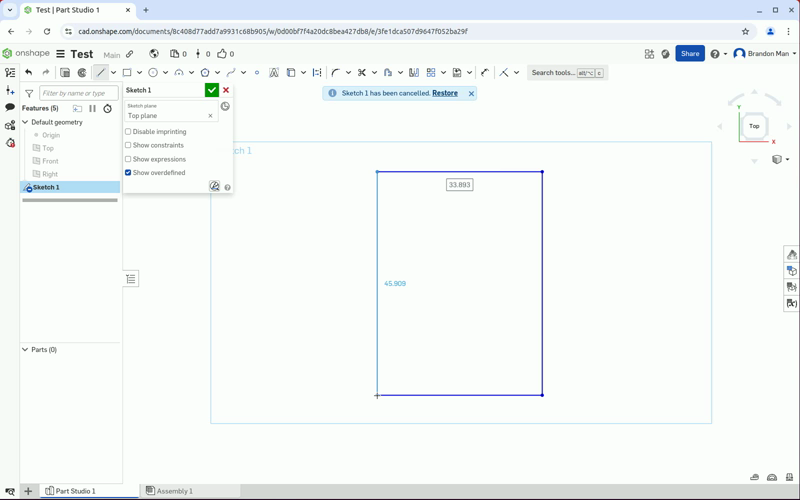
key(esc)
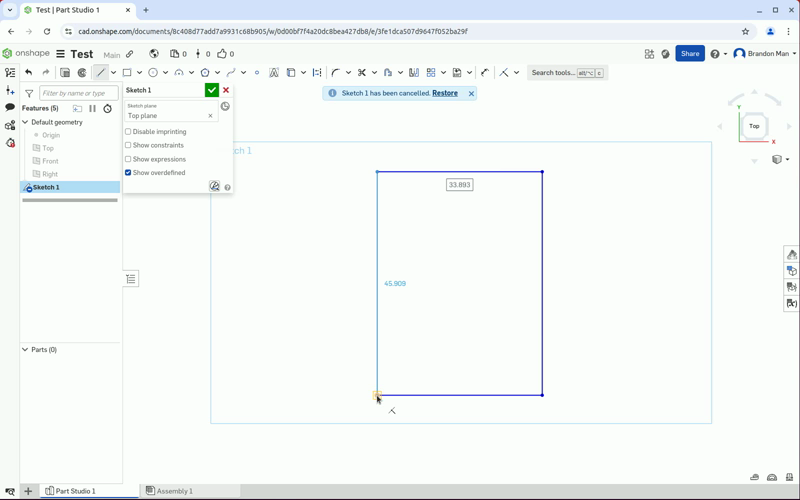
mouse_move(507, 316)
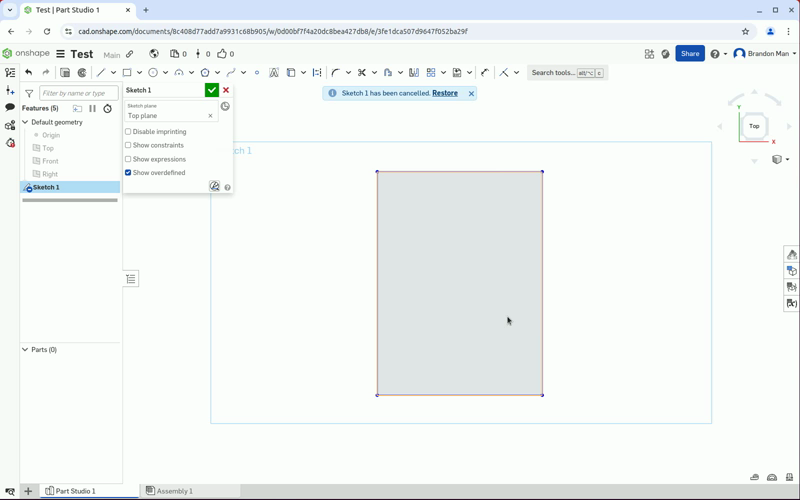
click(507, 316)
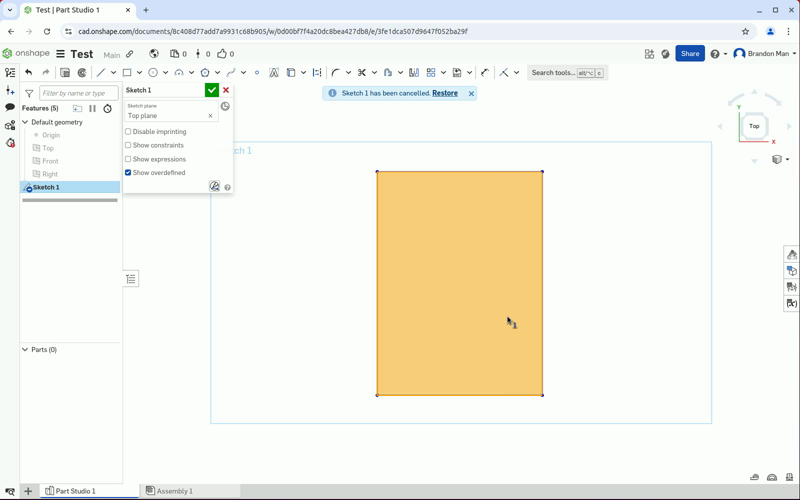
mouse_move(73, 352)
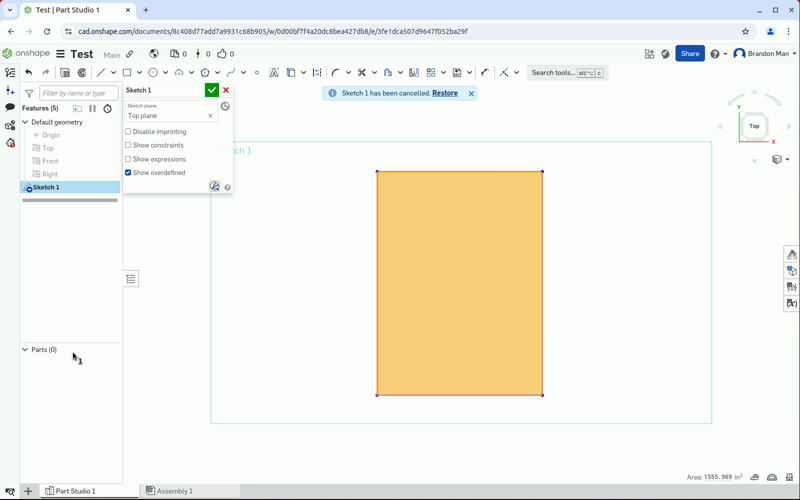
key(shift+y)
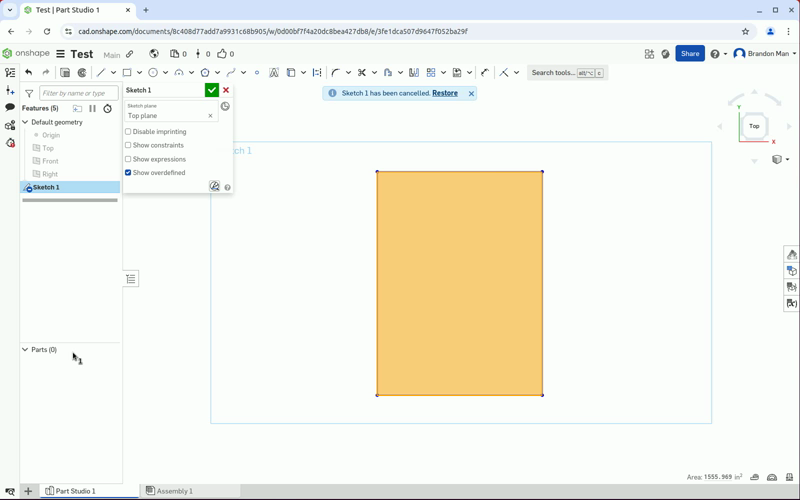
key(shift+e)
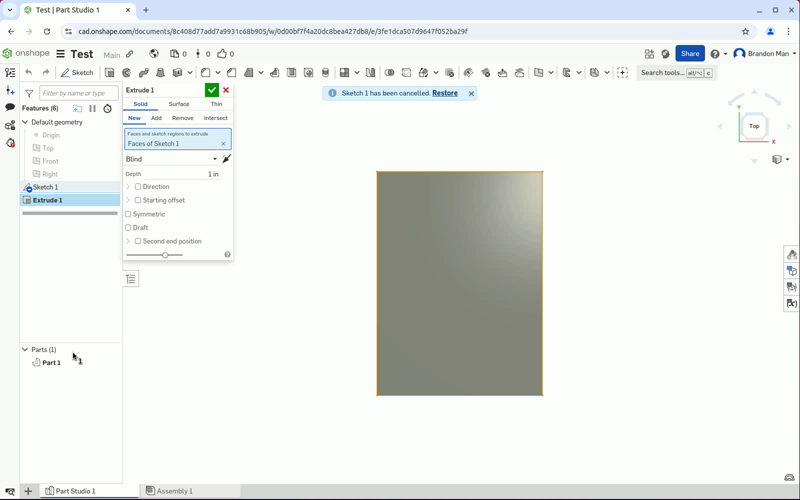
mouse_move(143, 106)
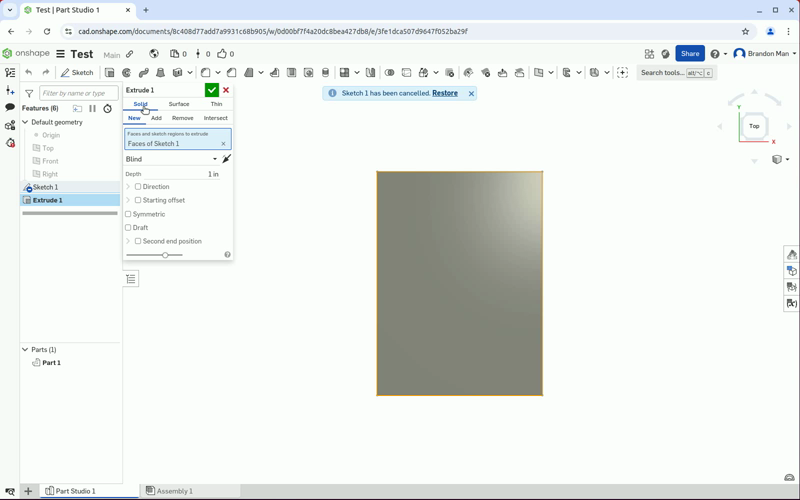
click(143, 106)
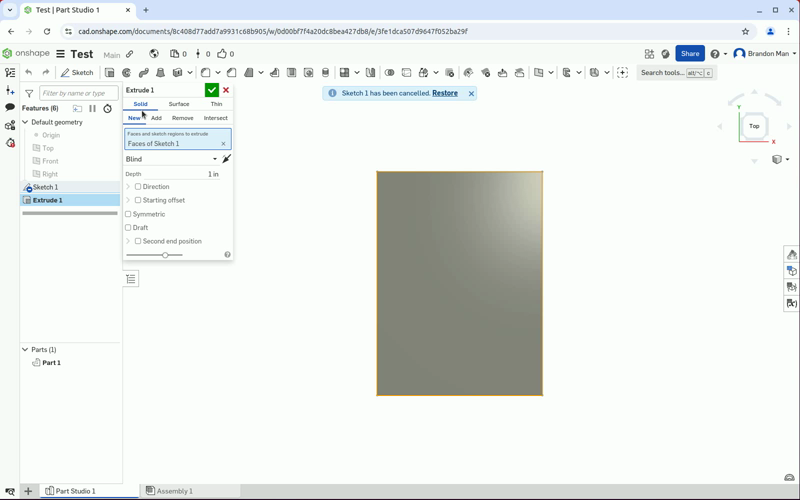
mouse_move(137, 120)
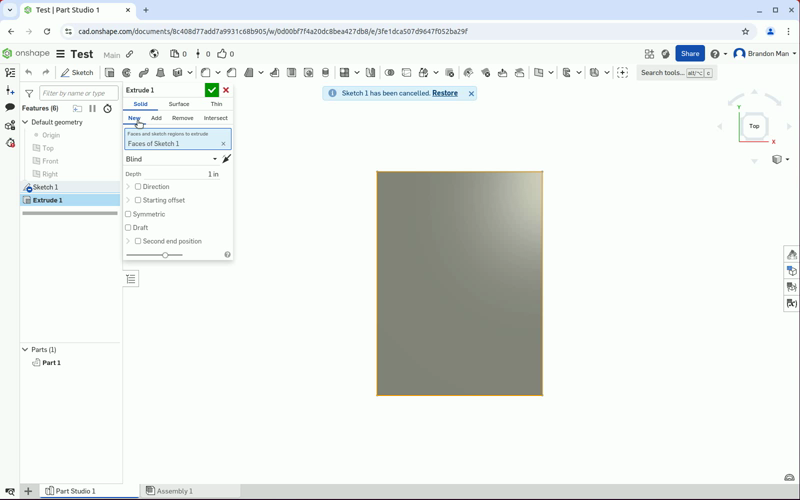
click(137, 120)
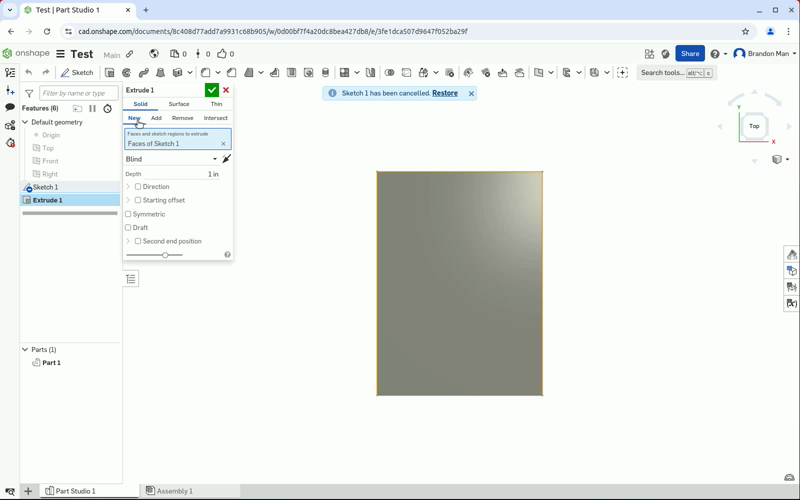
key(tab, 4)
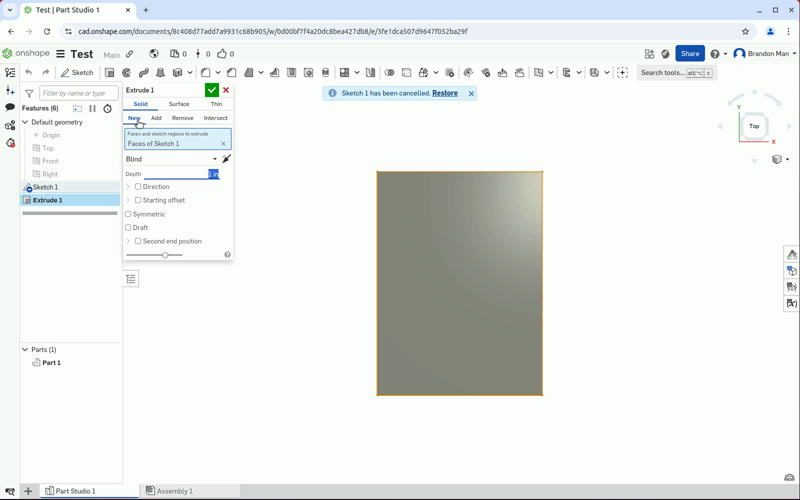
text(10.11)
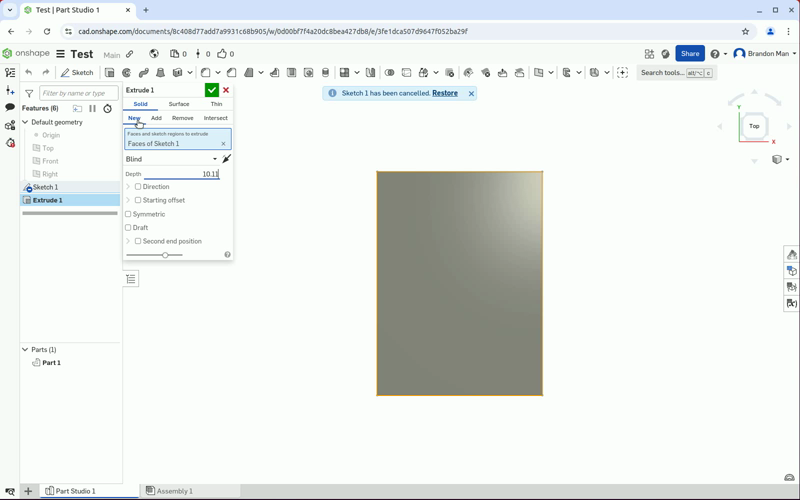
key(enter)
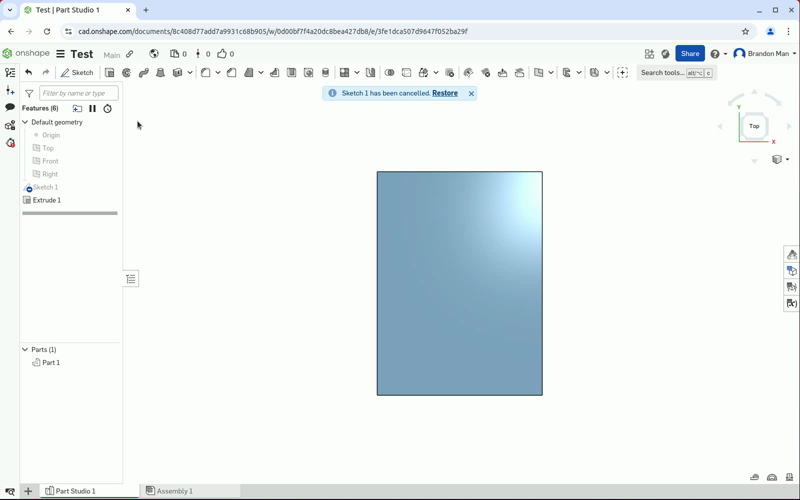
key(shift+h)
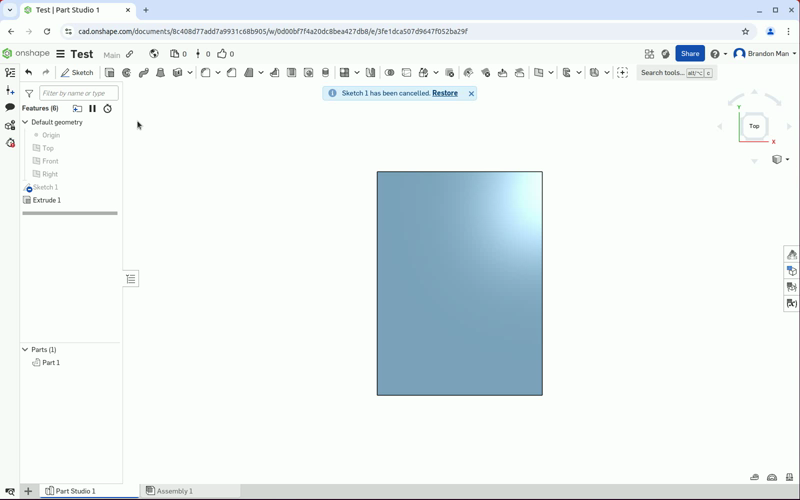
key(shift+h)
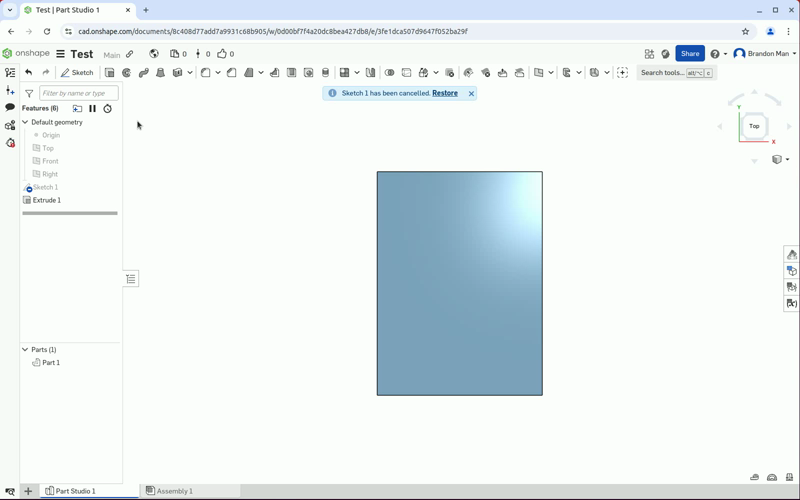
mouse_move(73, 189)
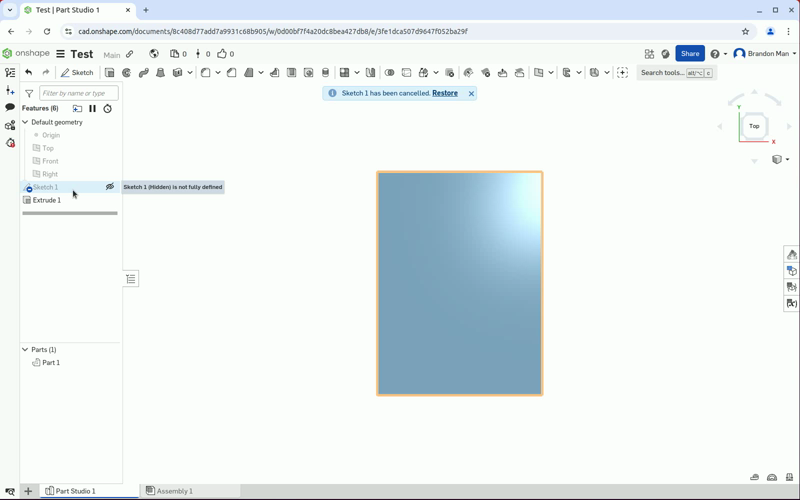
click(73, 189)
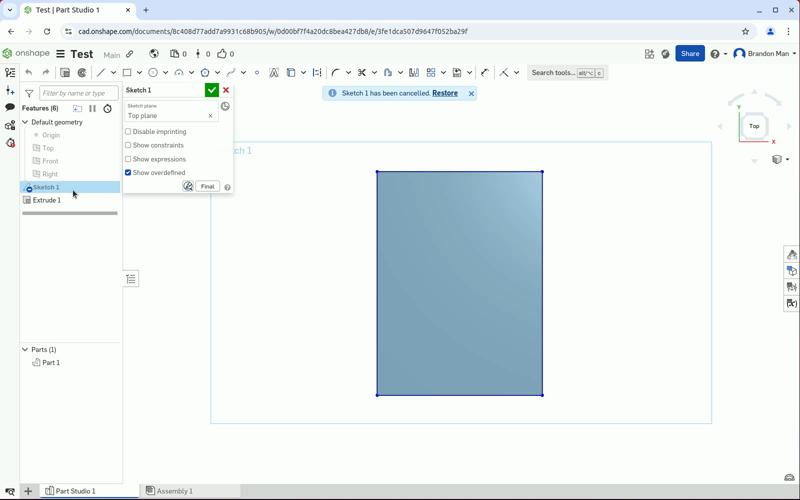
mouse_move(229, 92)
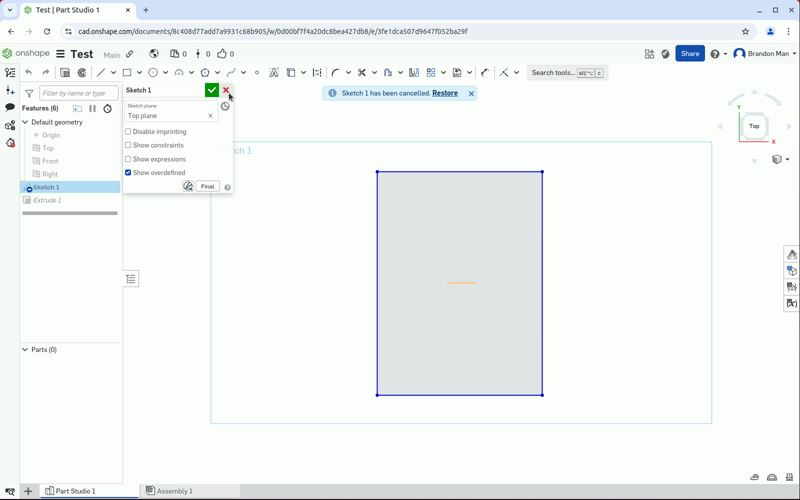
click(229, 92)
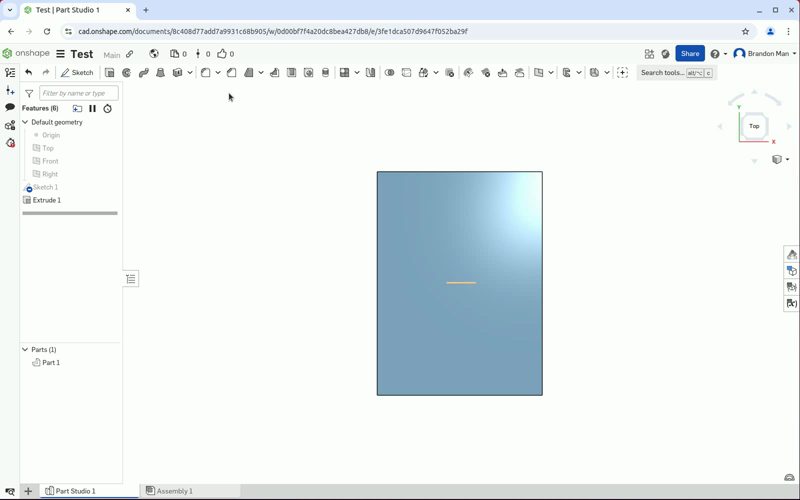
mouse_move(541, 75)
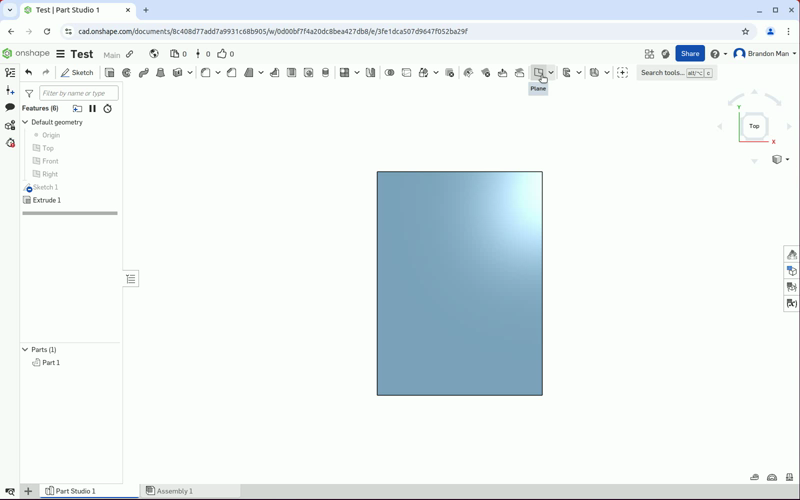
click(541, 75)
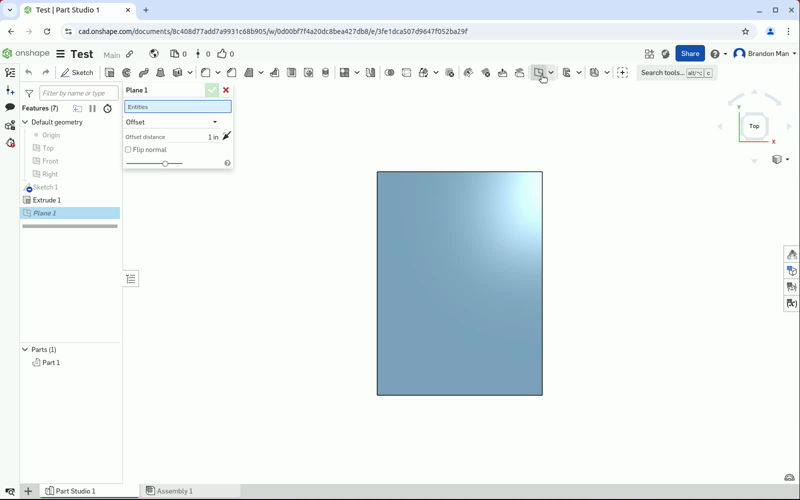
mouse_move(73, 150)
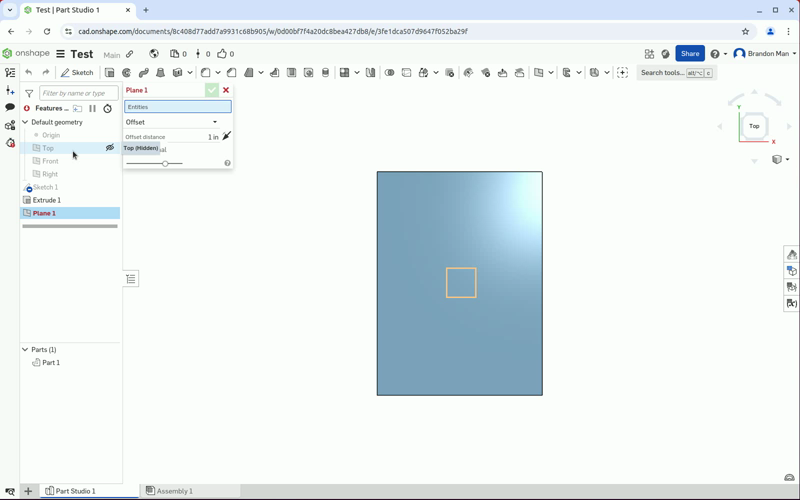
click(73, 150)
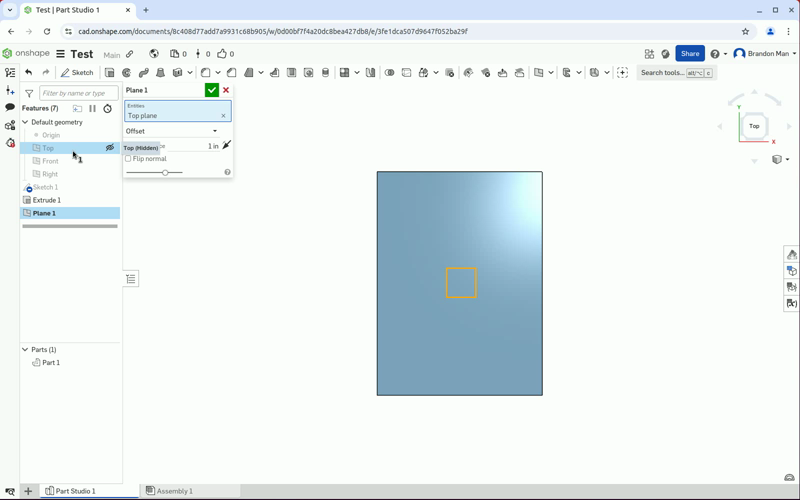
key(tab, 2)
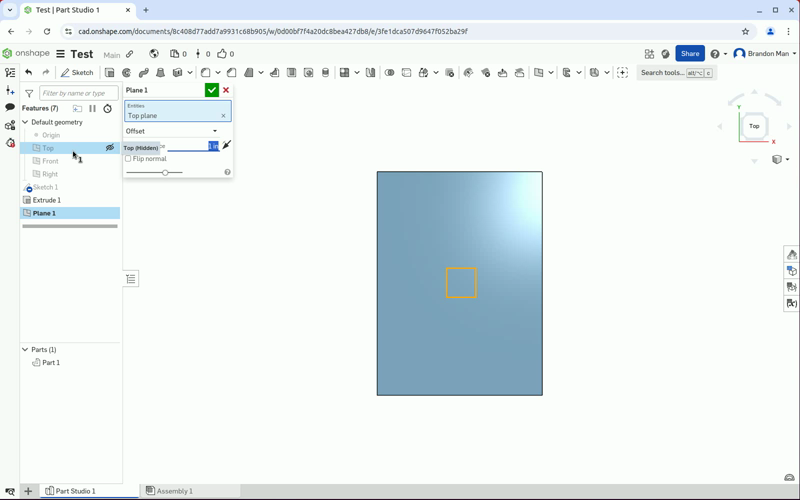
text(10.106)
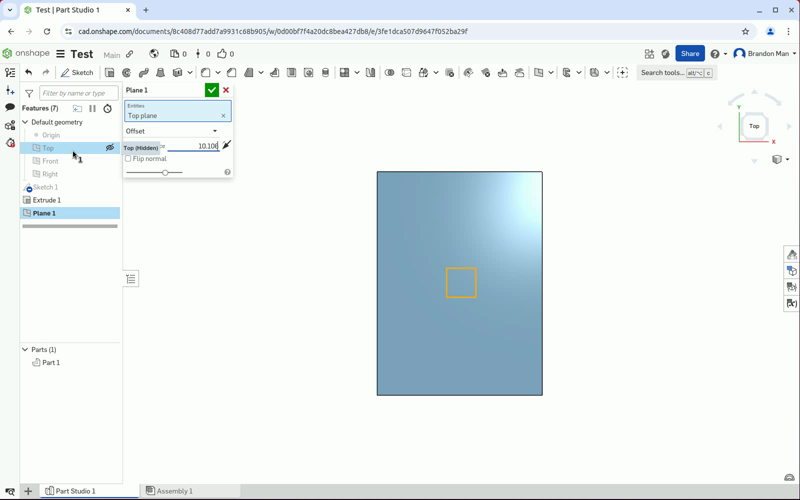
key(enter, 2)
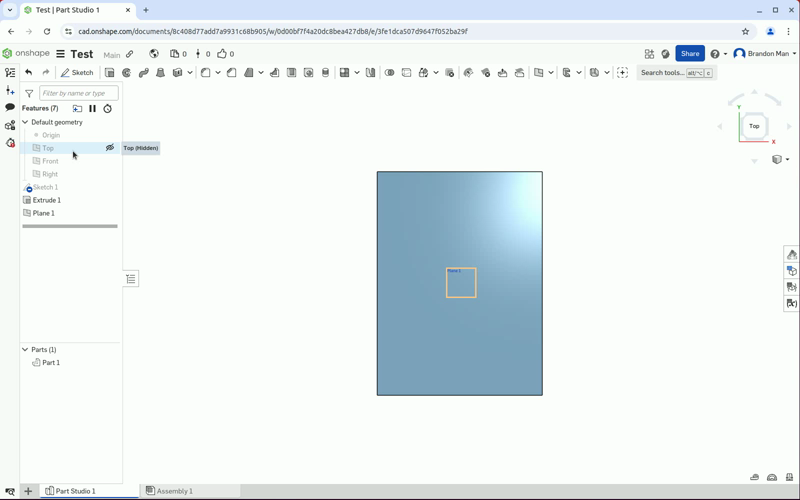
key(shift+s)
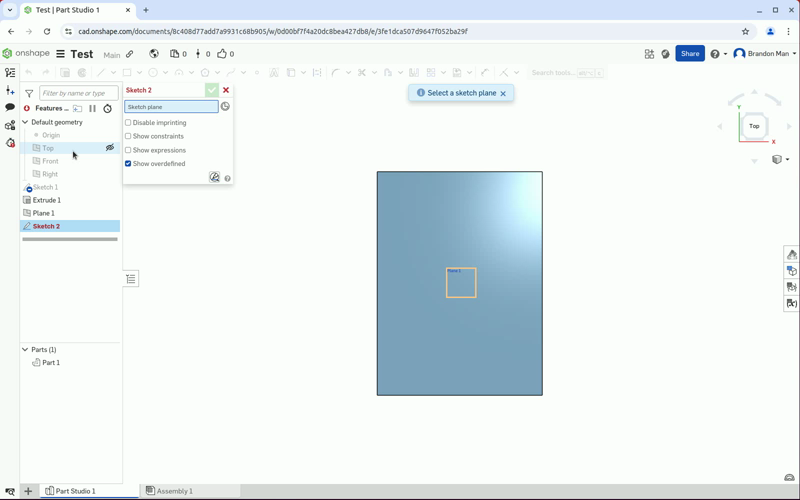
mouse_move(73, 215)
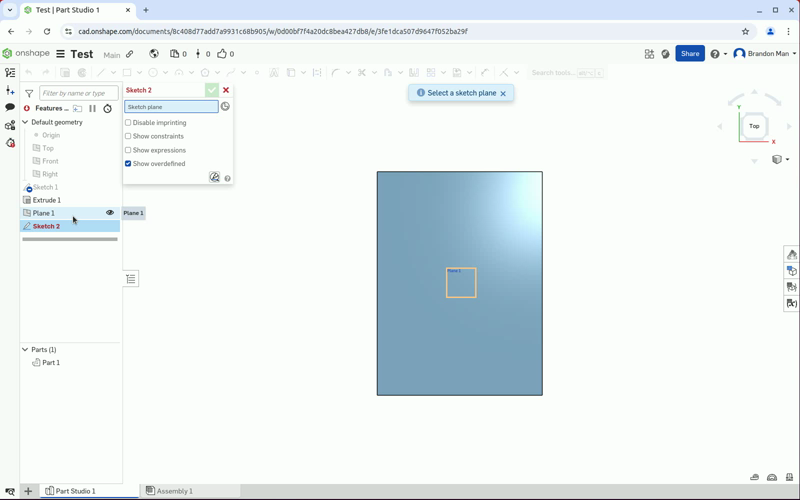
click(73, 215)
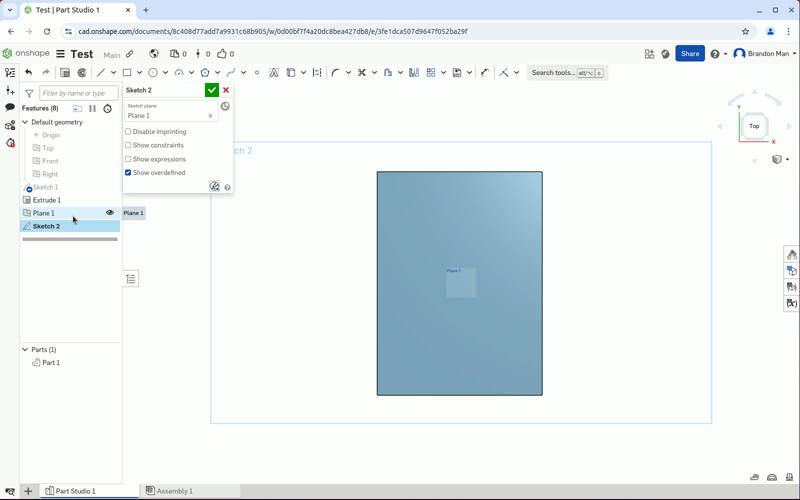
mouse_move(73, 352)
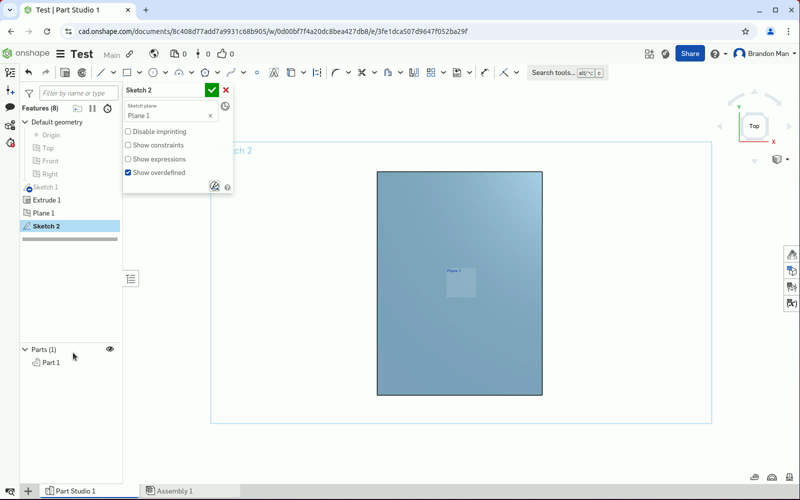
key(y)
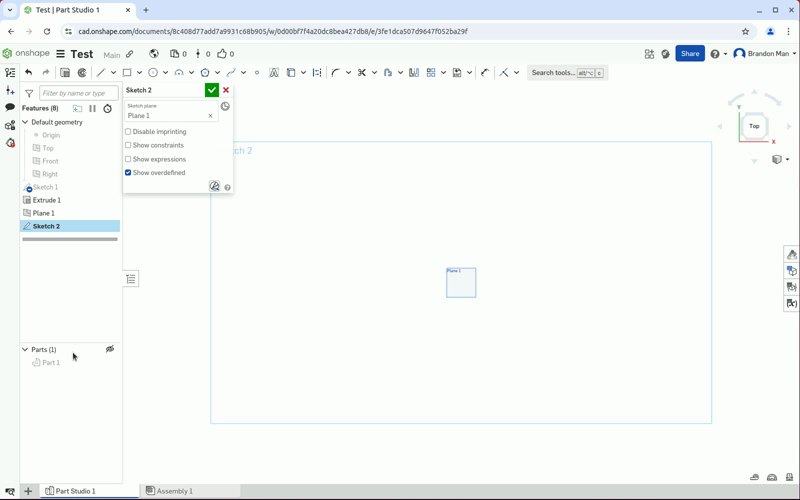
key(l)
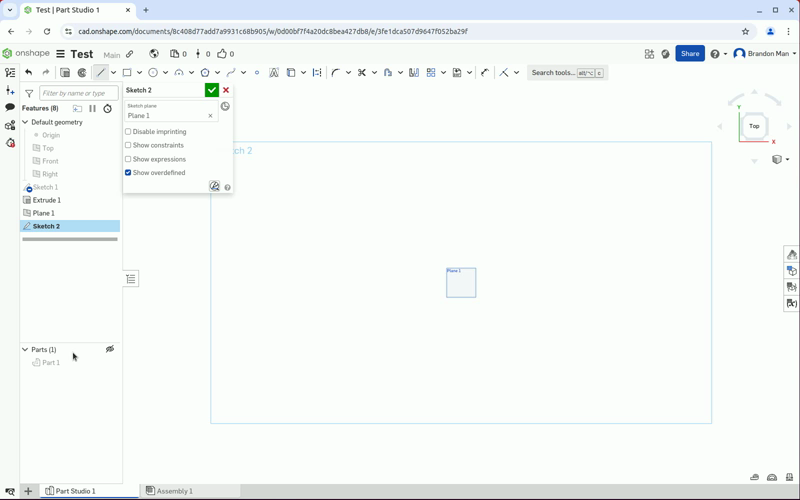
key_down(shift)
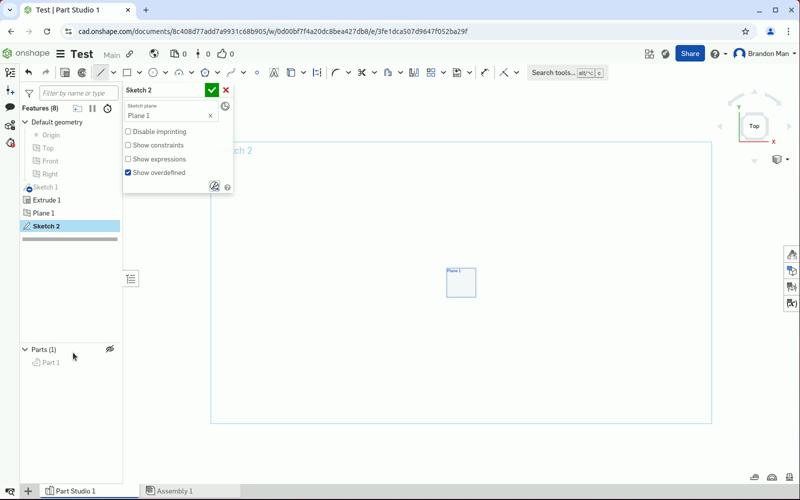
mouse_move(452, 378)
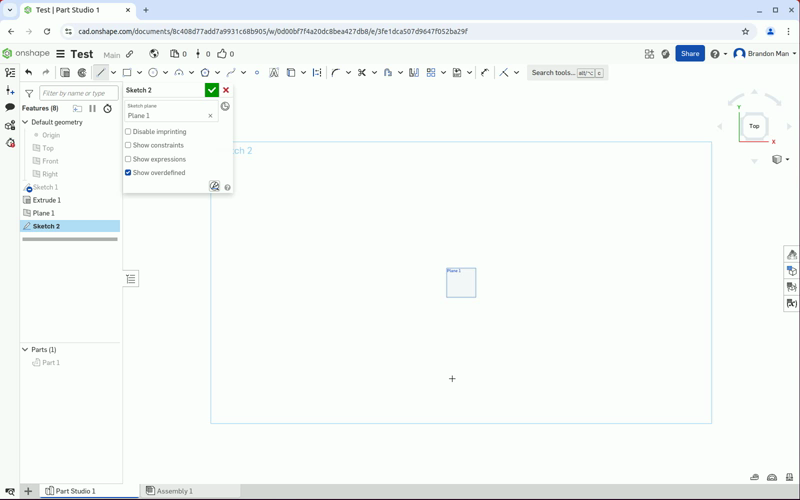
click(452, 378)
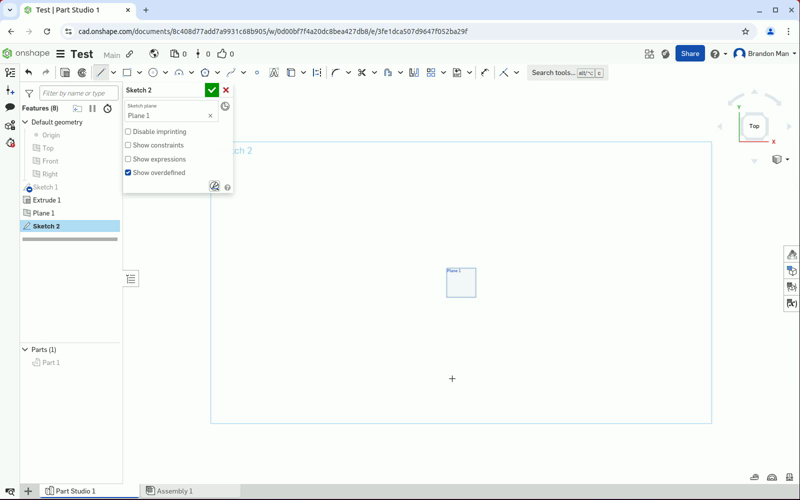
key_up(shift)
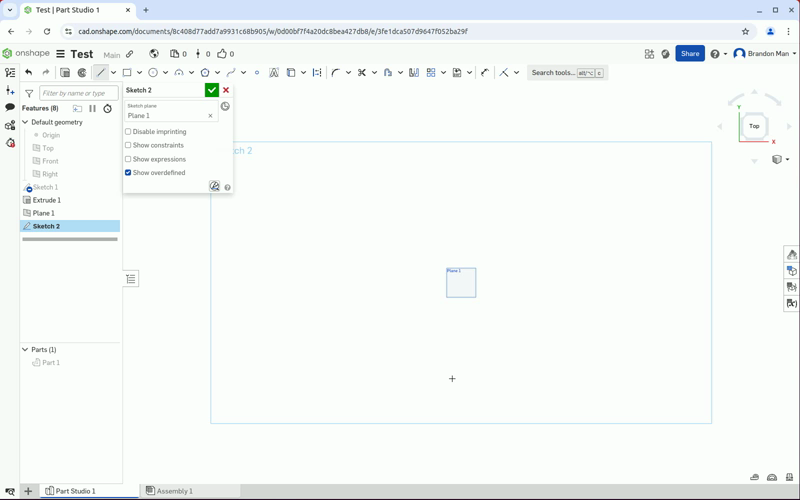
key_down(shift)
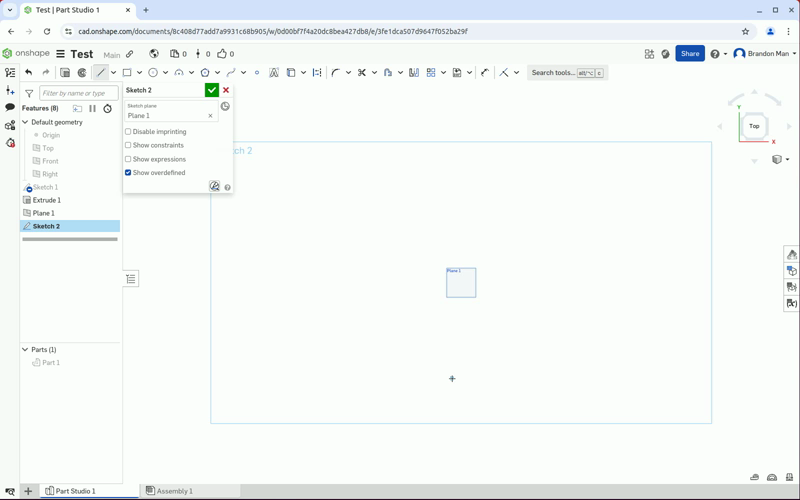
mouse_move(482, 378)
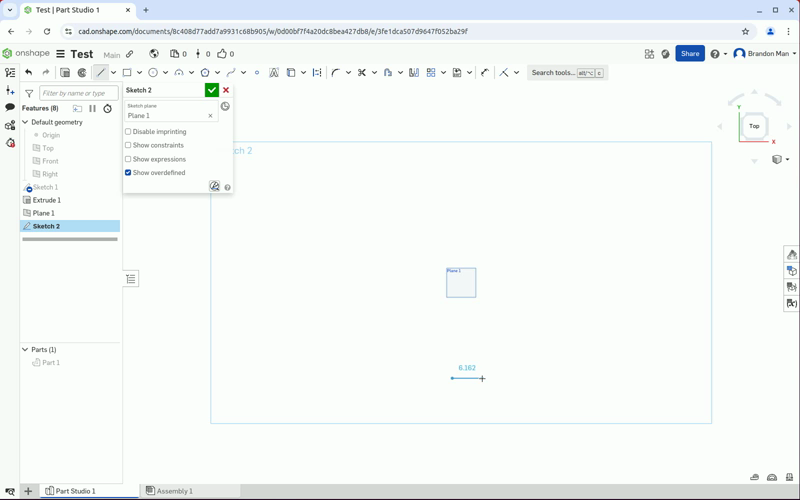
mouse_move(468, 378)
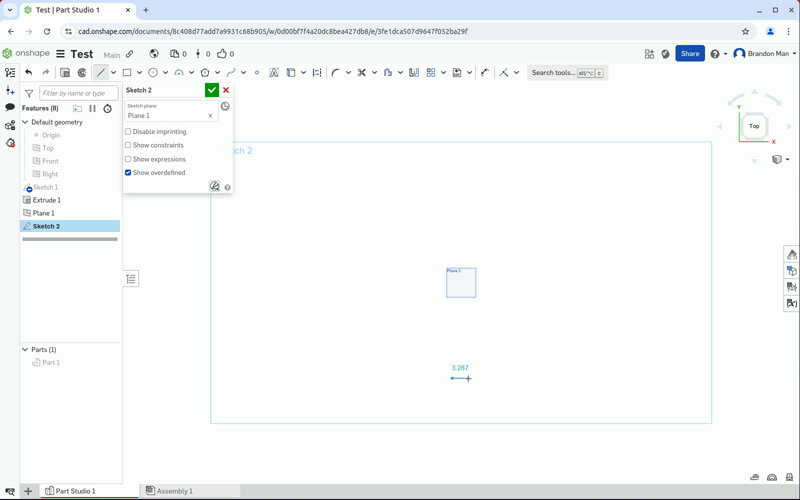
click(468, 378)
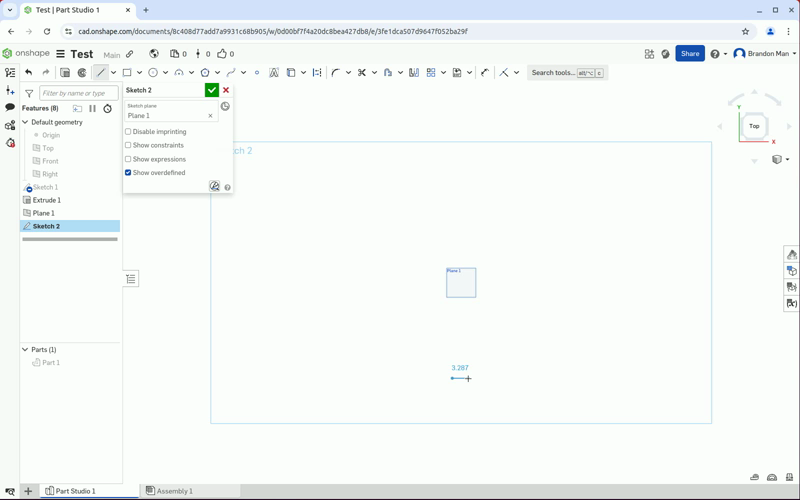
key_up(shift)
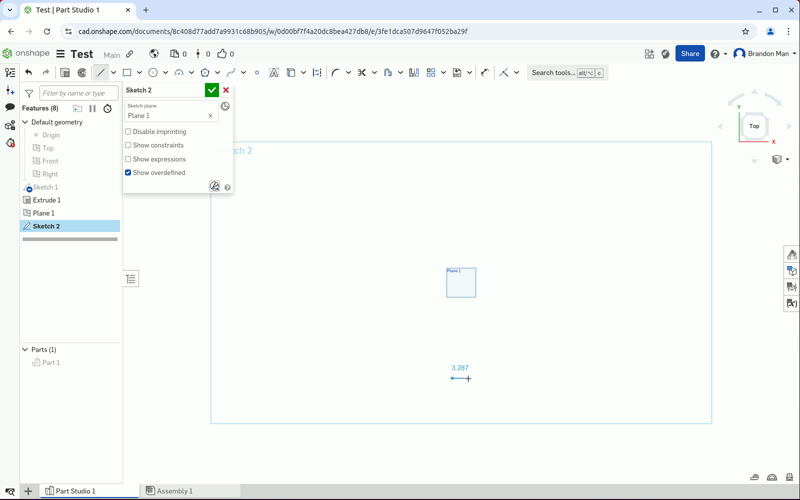
key_down(shift)
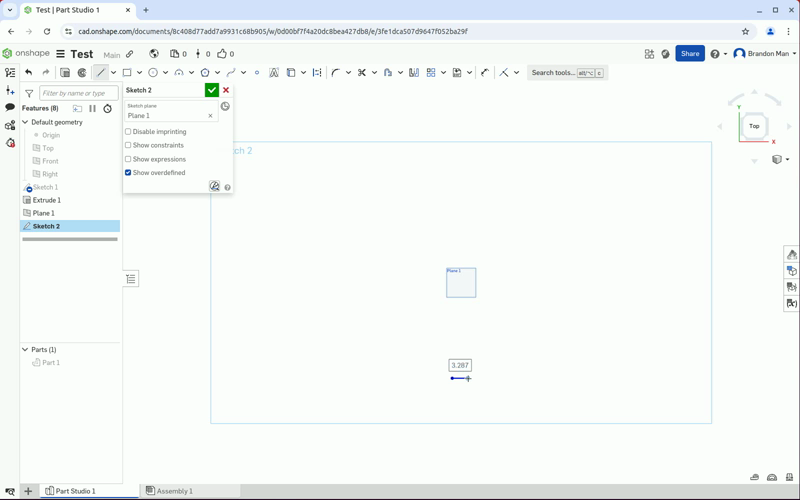
mouse_move(468, 189)
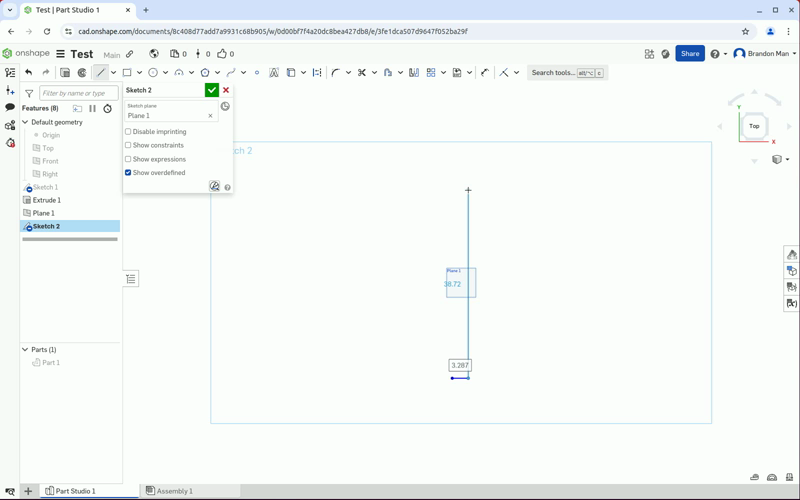
click(468, 189)
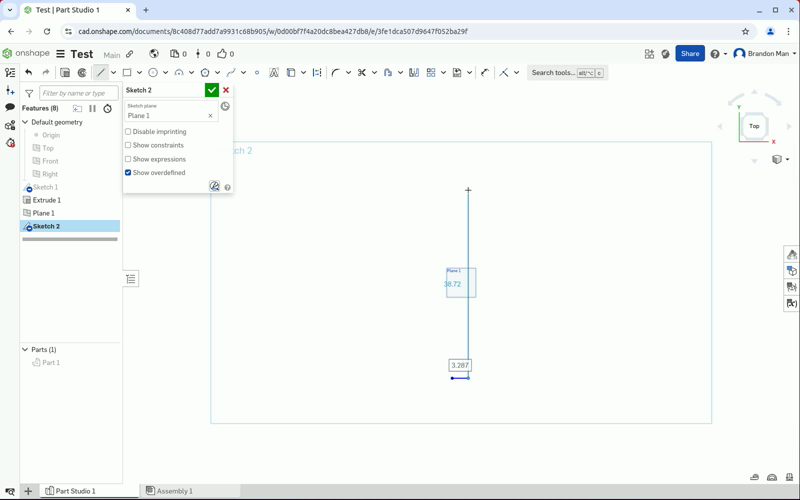
key_up(shift)
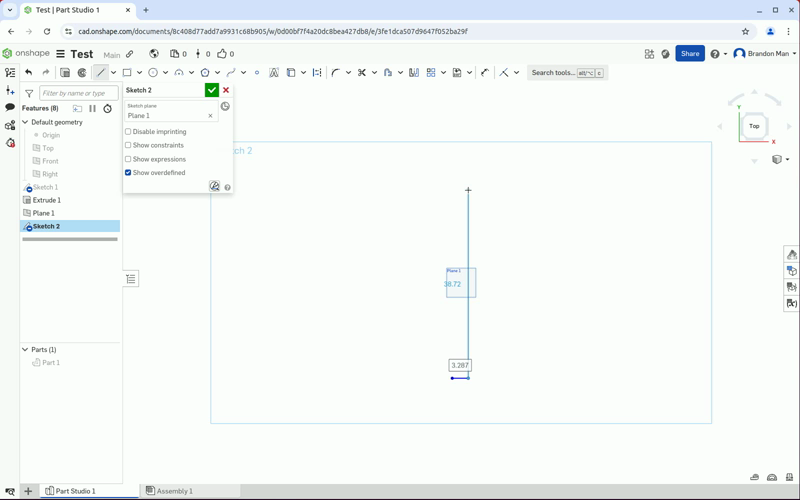
key_down(shift)
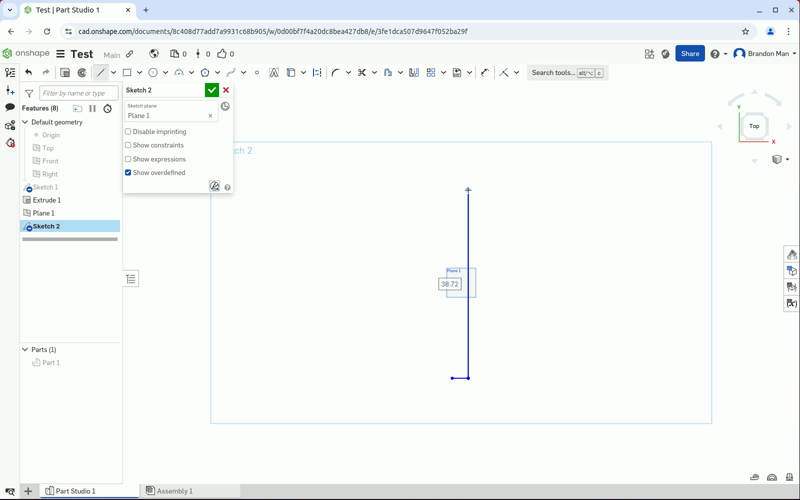
mouse_move(498, 189)
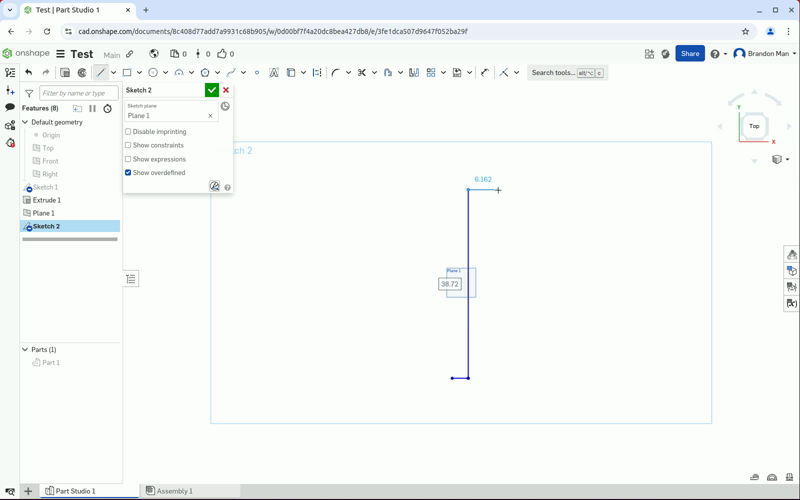
mouse_move(452, 189)
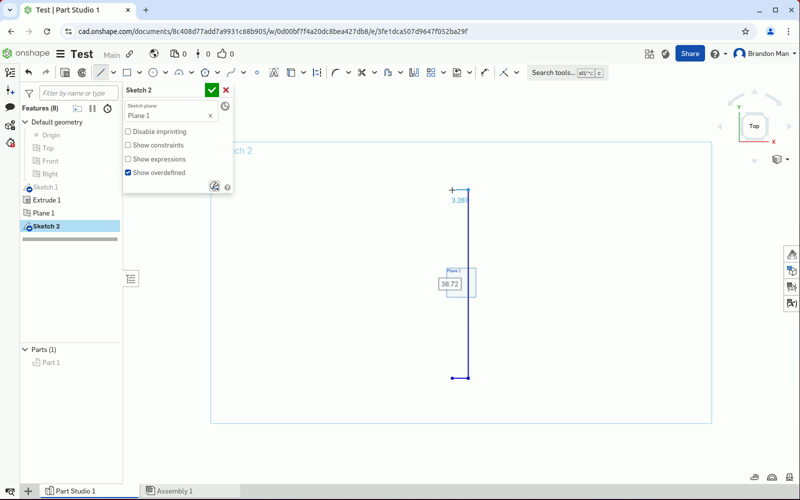
click(452, 189)
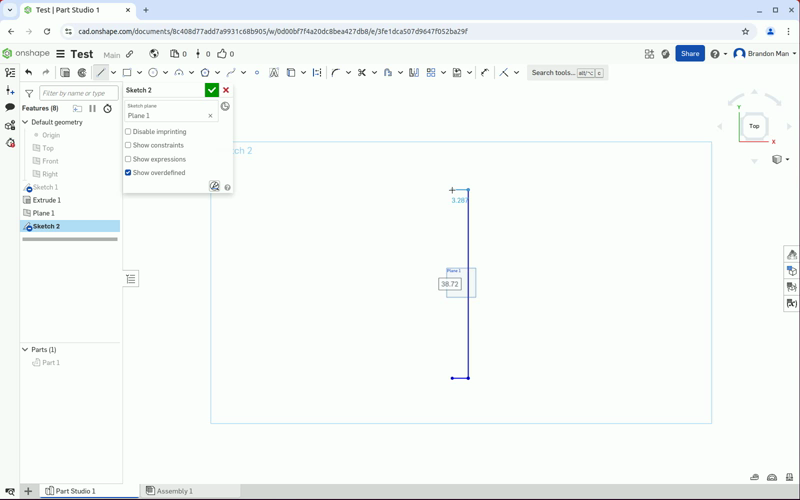
key_up(shift)
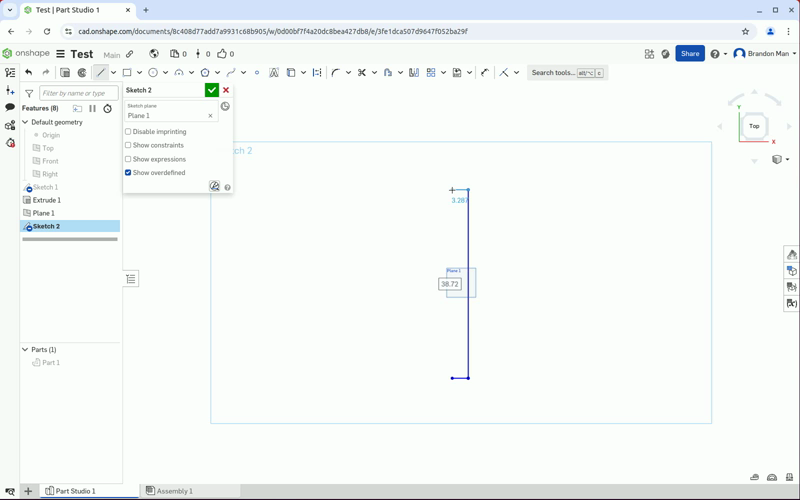
key_down(shift)
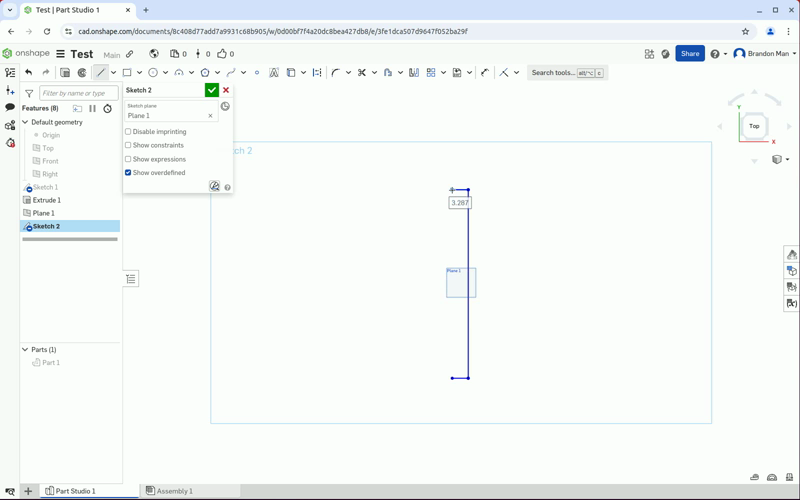
mouse_move(452, 378)
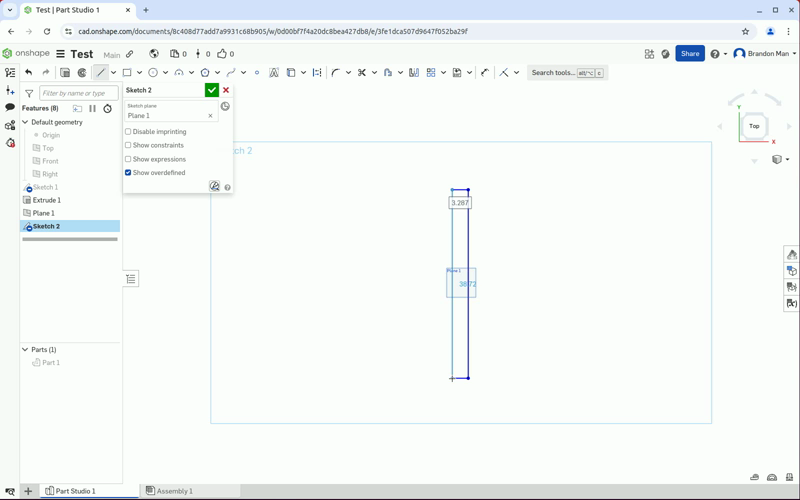
key_up(shift)
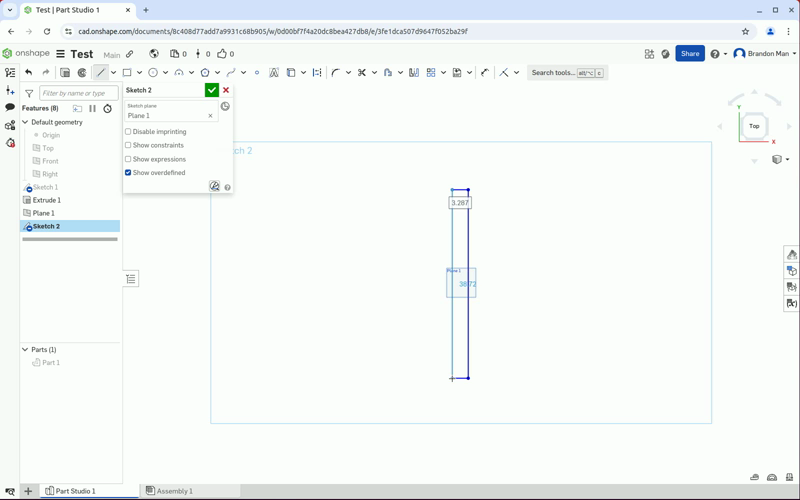
click(452, 378)
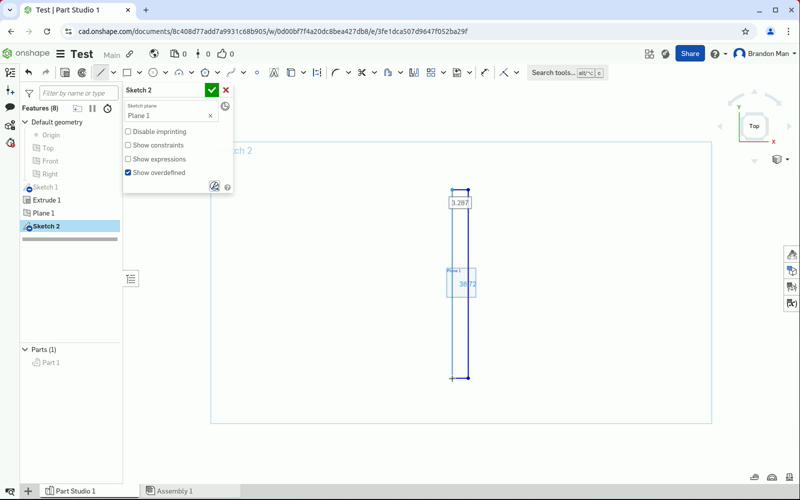
key(esc)
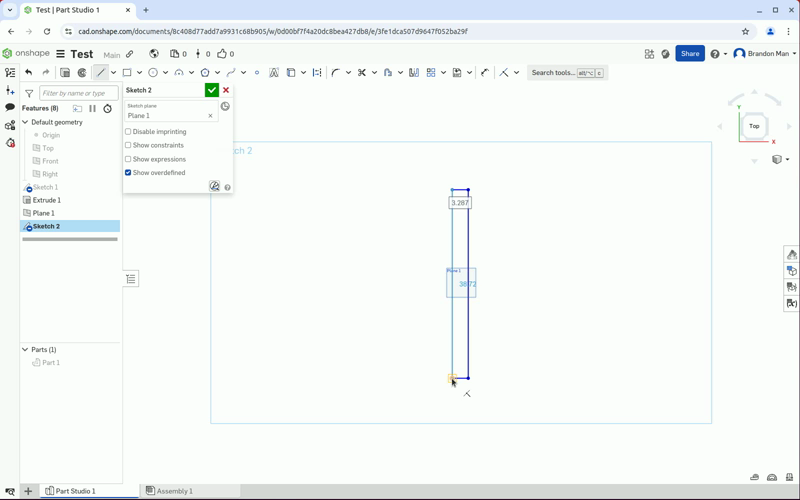
mouse_move(456, 363)
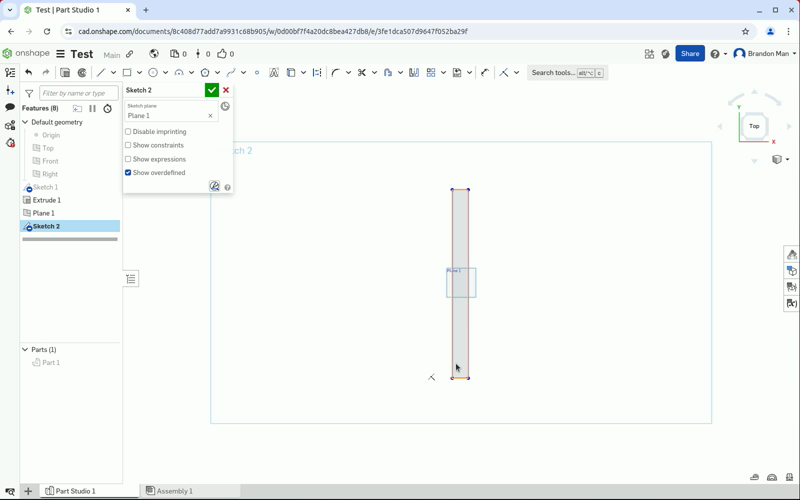
click(456, 363)
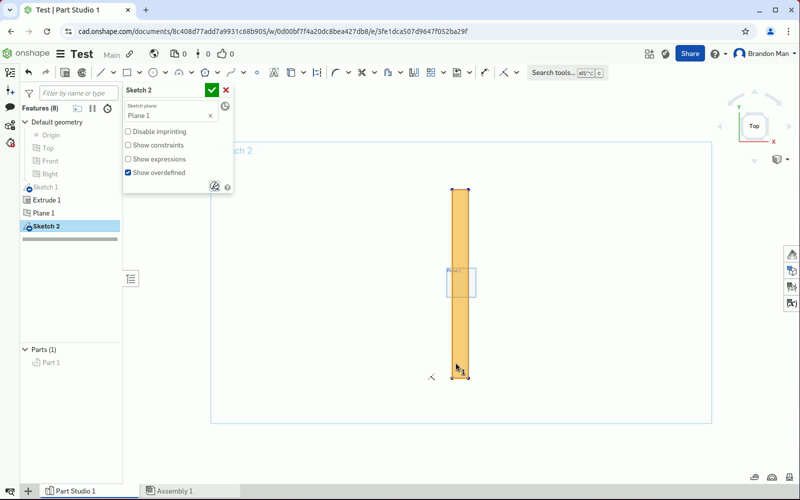
mouse_move(73, 352)
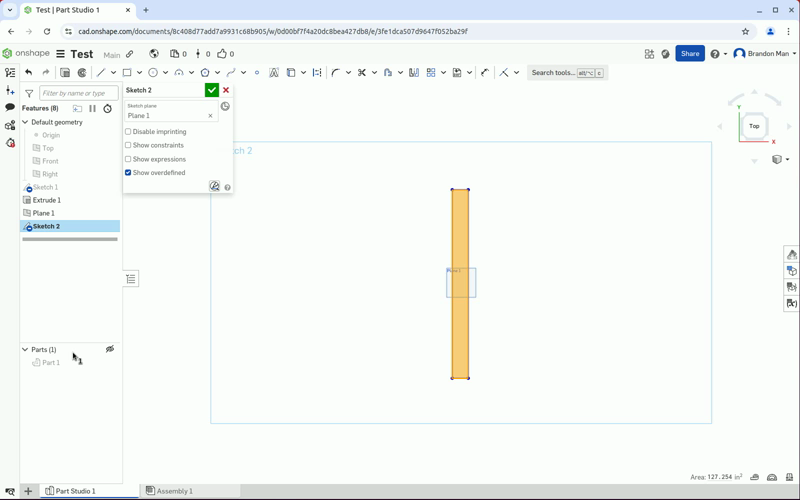
key(shift+y)
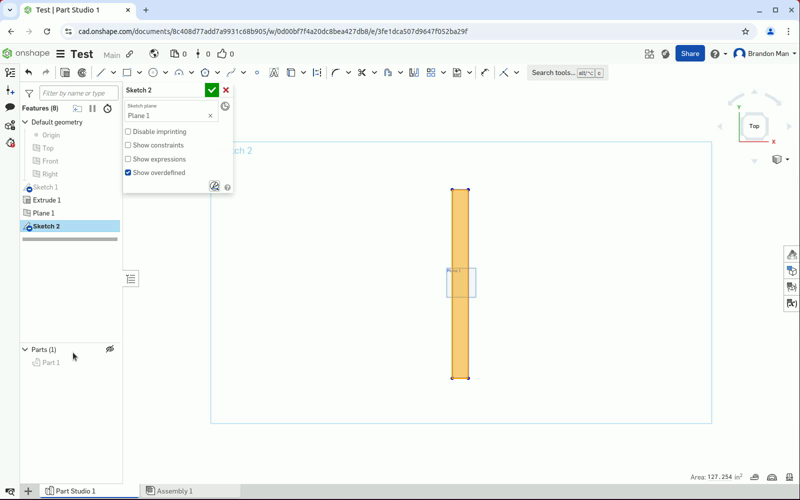
key(shift+e)
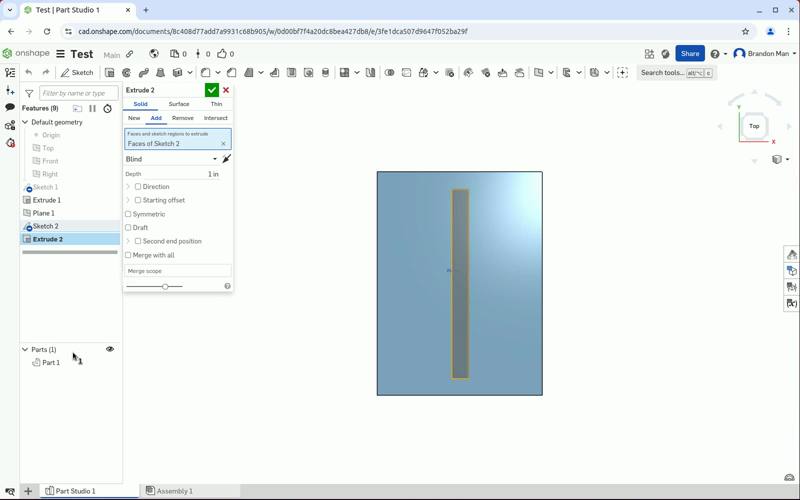
mouse_move(143, 106)
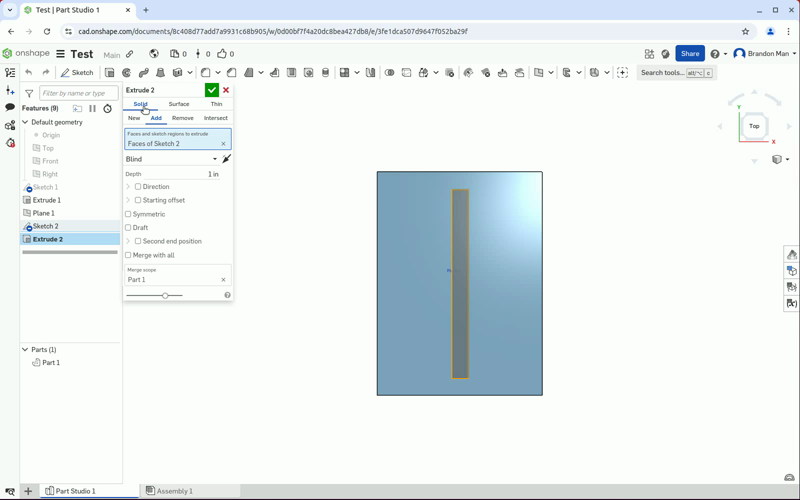
click(143, 106)
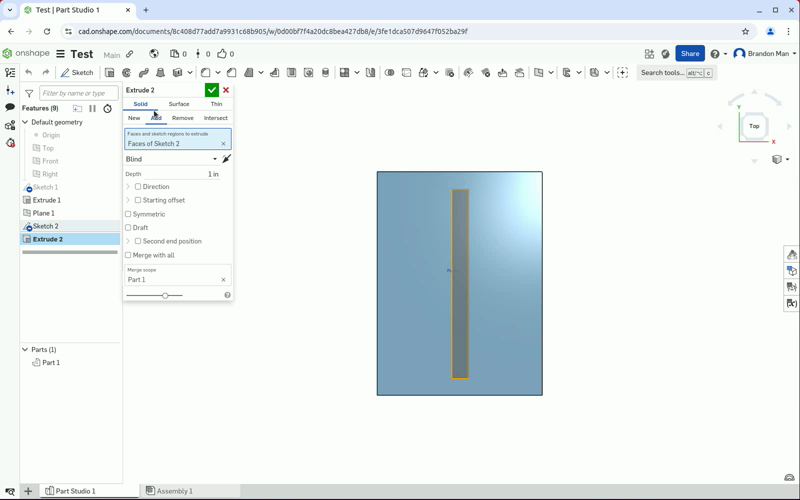
mouse_move(186, 120)
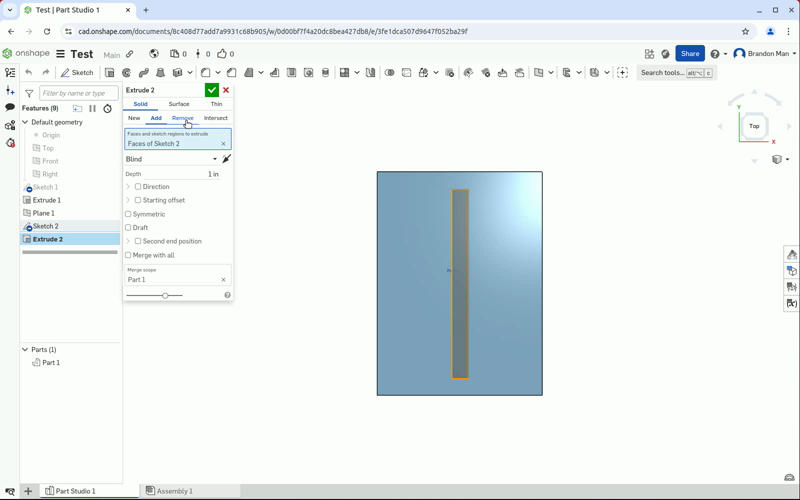
click(186, 120)
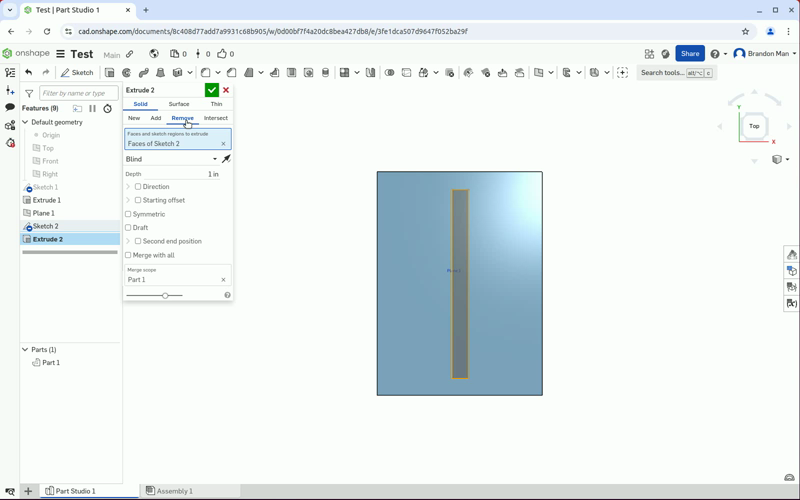
key(tab, 4)
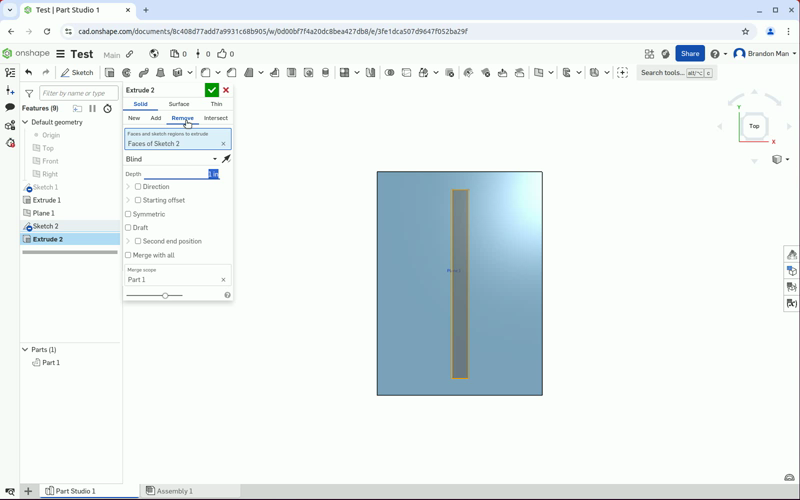
text(3.129)
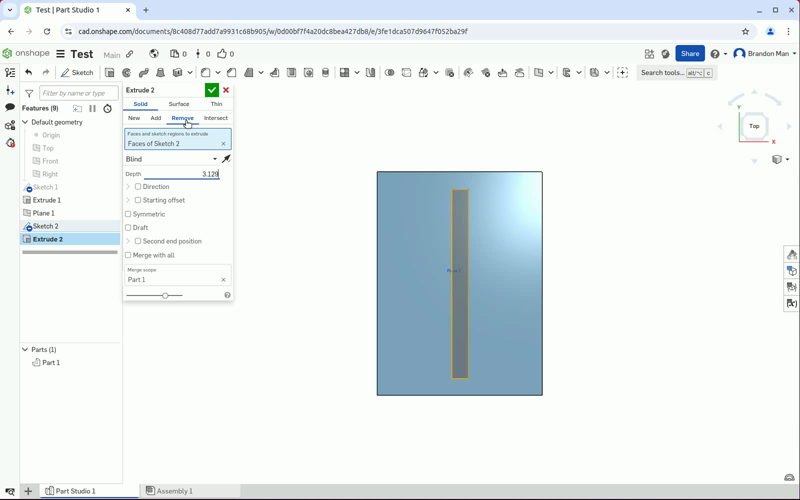
key(tab, 6)
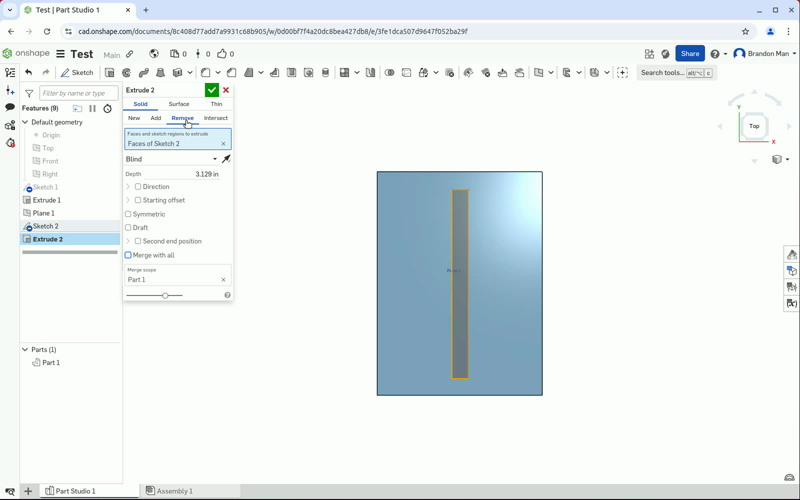
key(space)
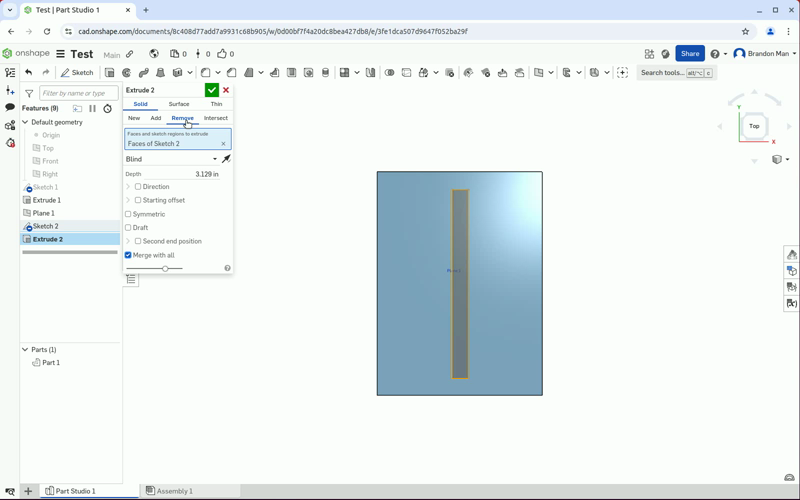
key(enter)
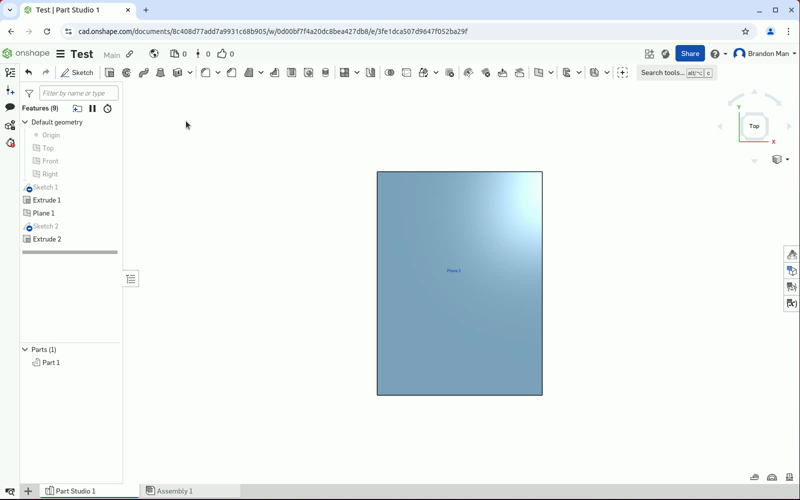
key(shift+h)
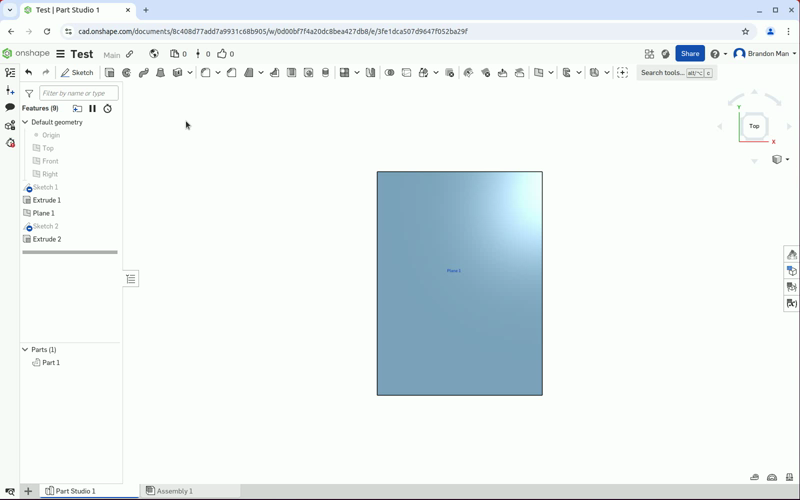
key(shift+h)
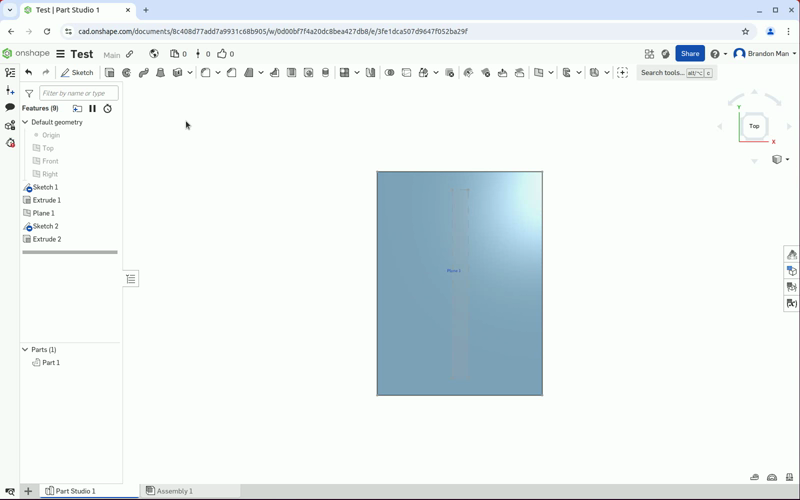
key(shift+7)
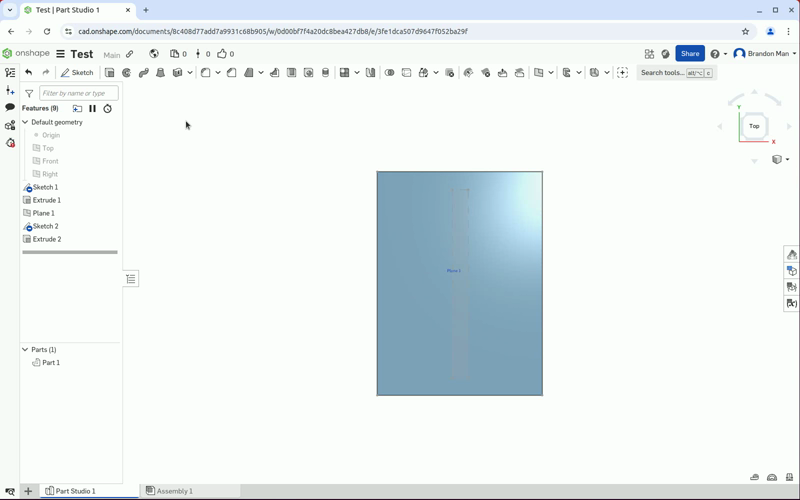
key(up, 3)
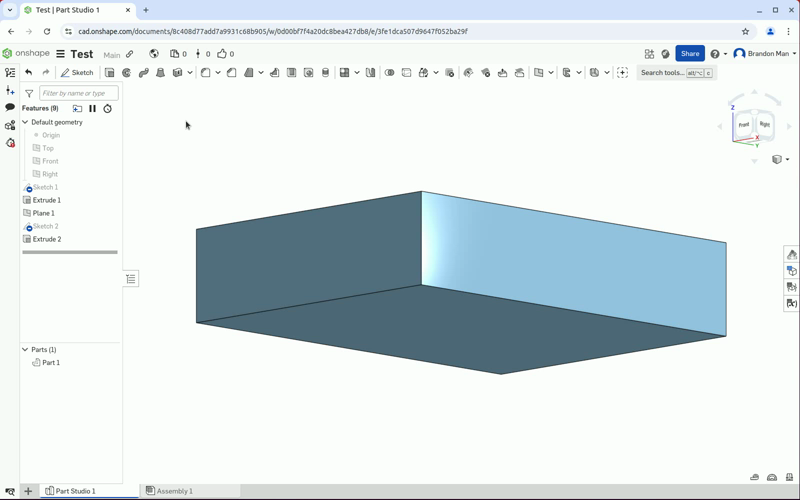
key(left, 3)
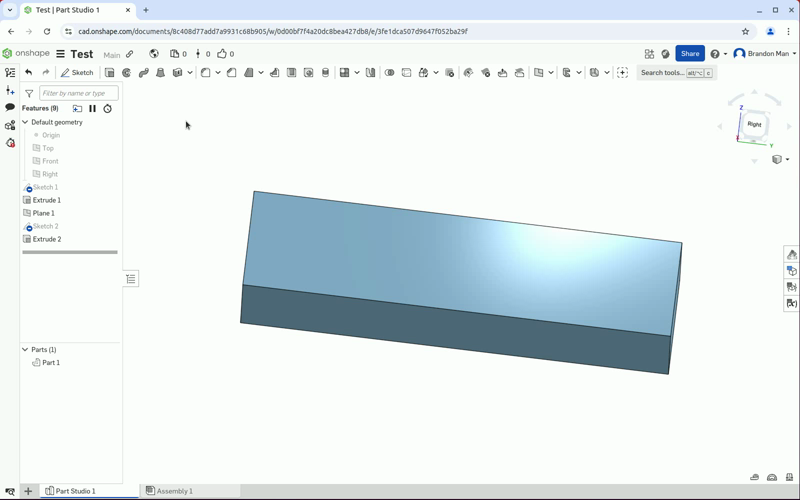
key(right, 3)
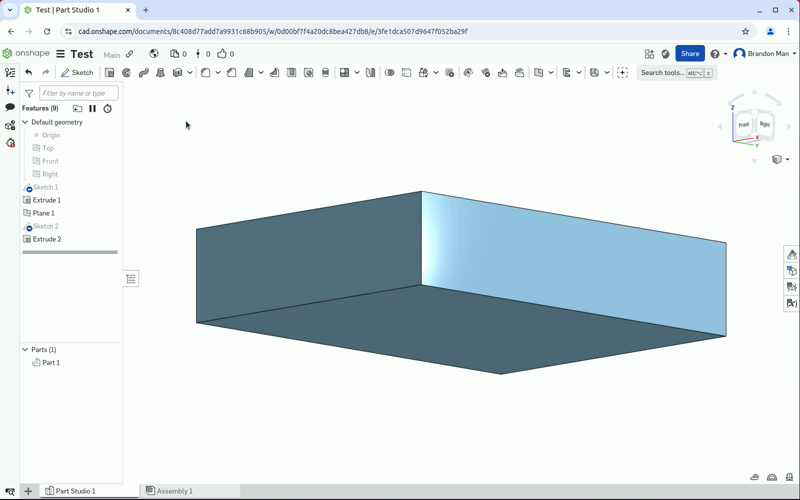
key(down, 3)
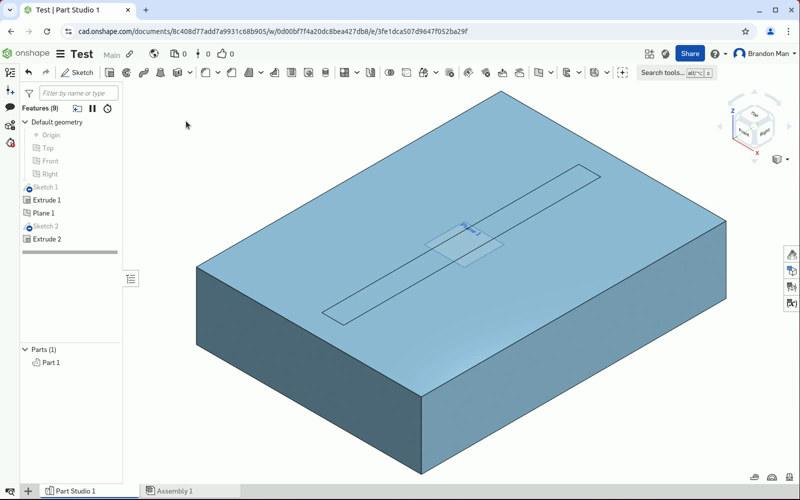
mouse_move(73, 189)
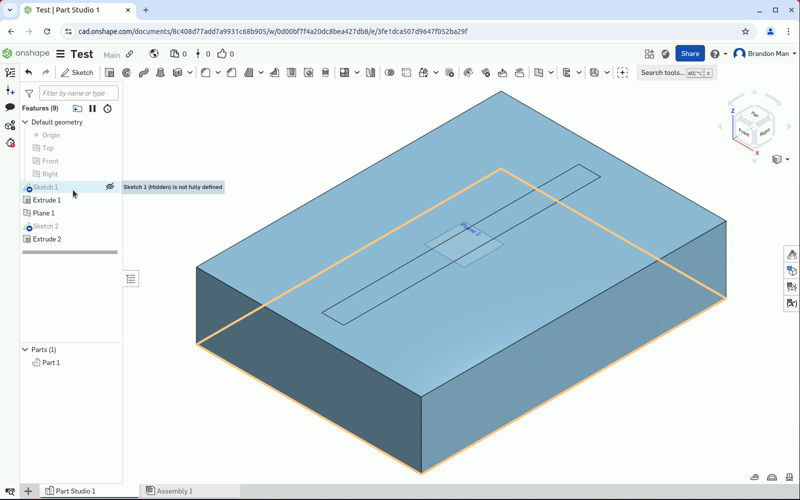
click(73, 189)